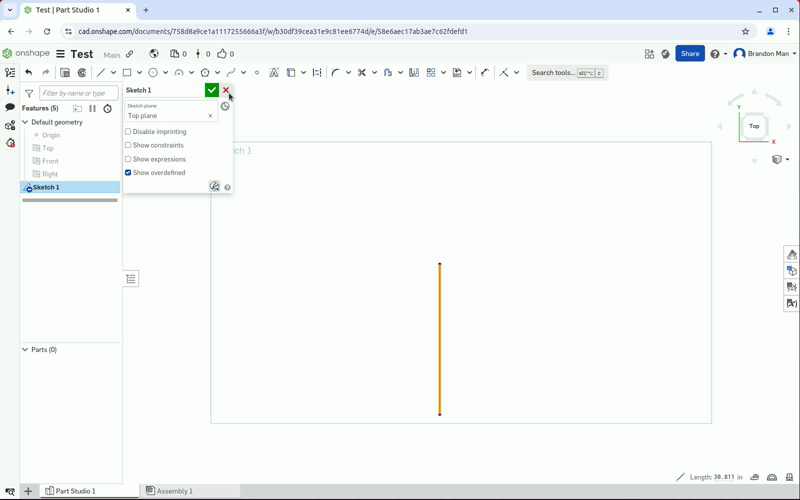
key(shift+h)
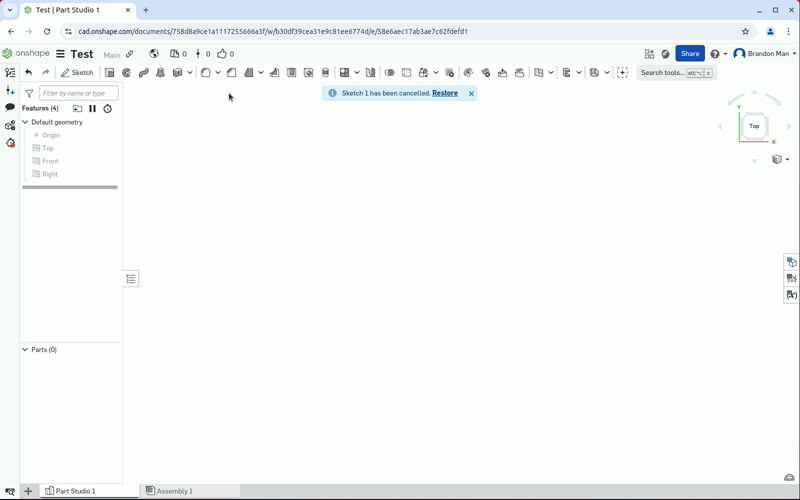
mouse_move(73, 352)
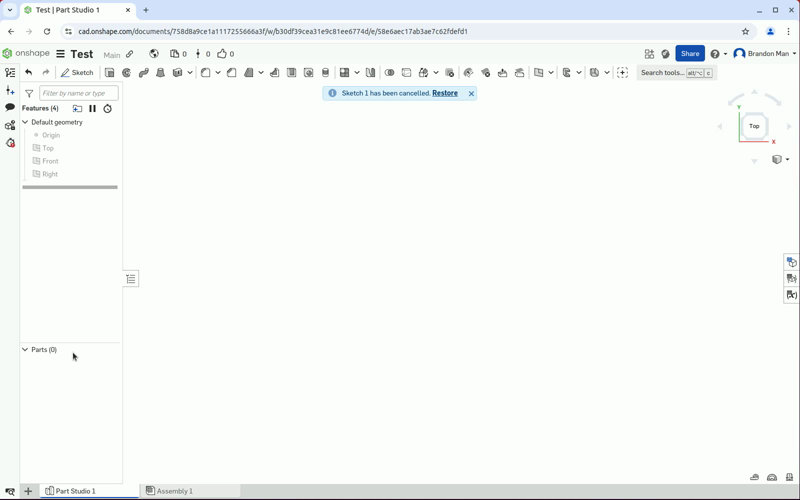
key(y)
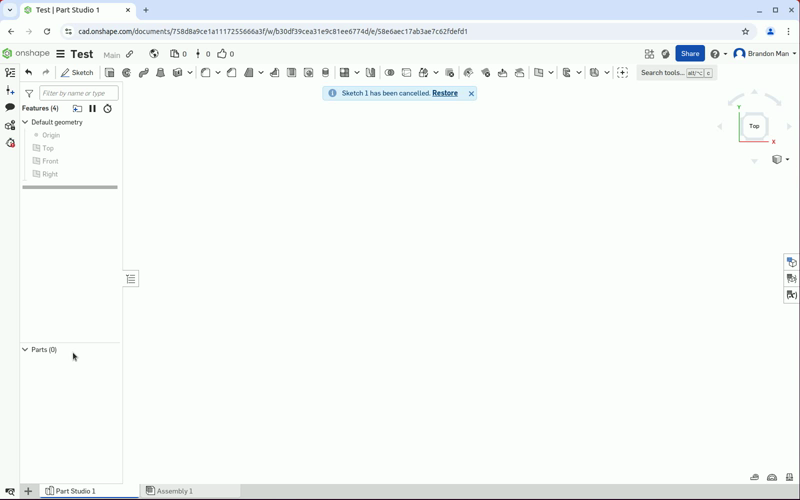
key(shift+p)
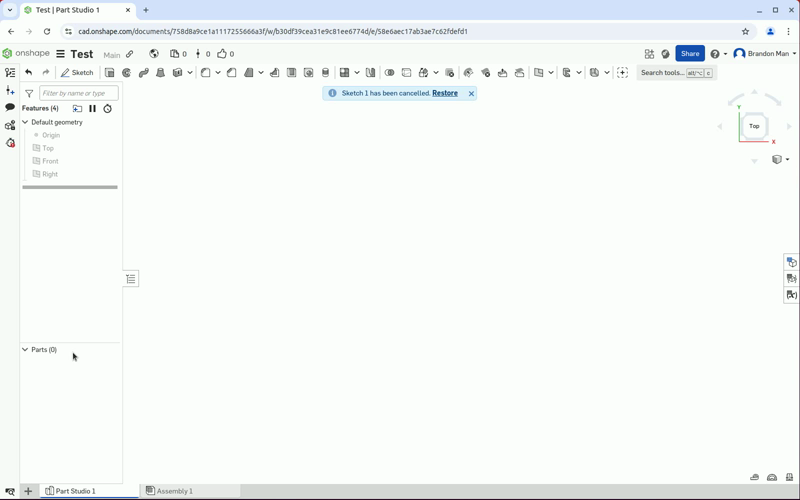
key(space)
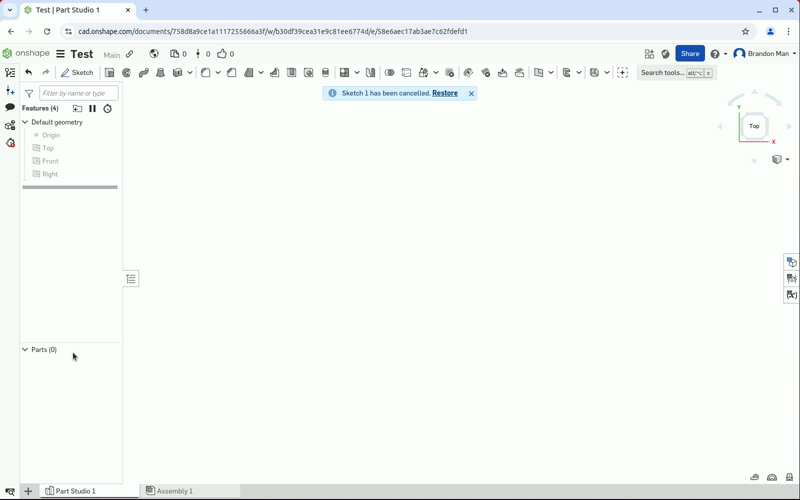
key_down(shift)
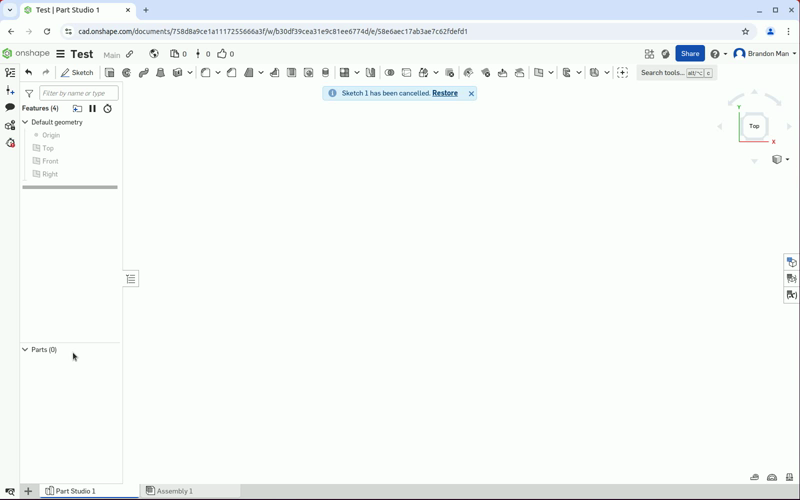
key(up)
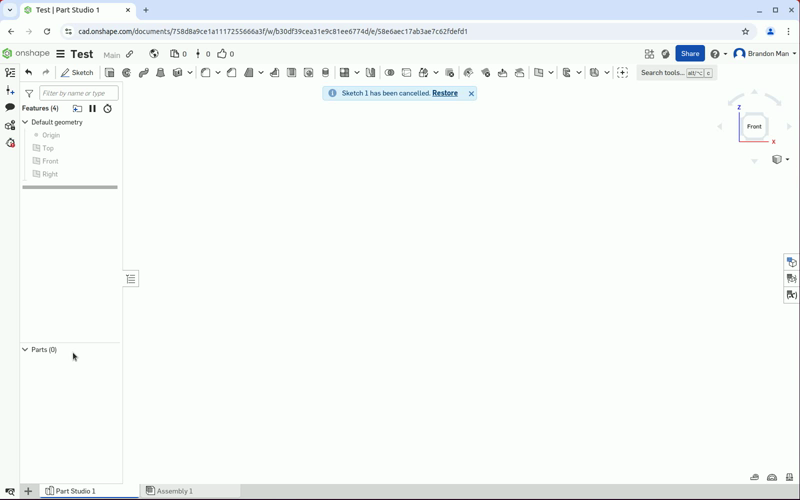
key_up(shift)
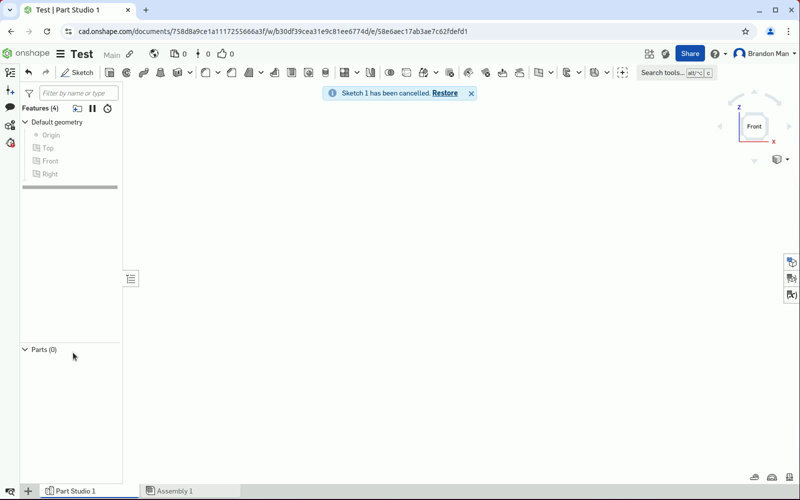
mouse_move(73, 352)
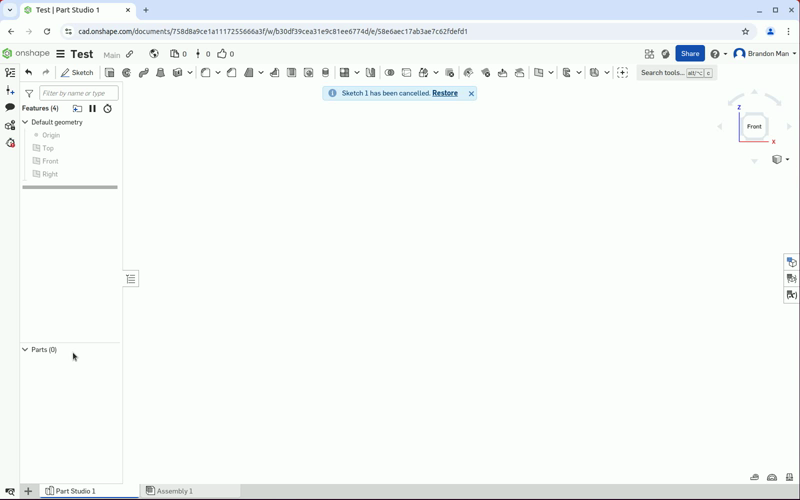
key(shift+y)
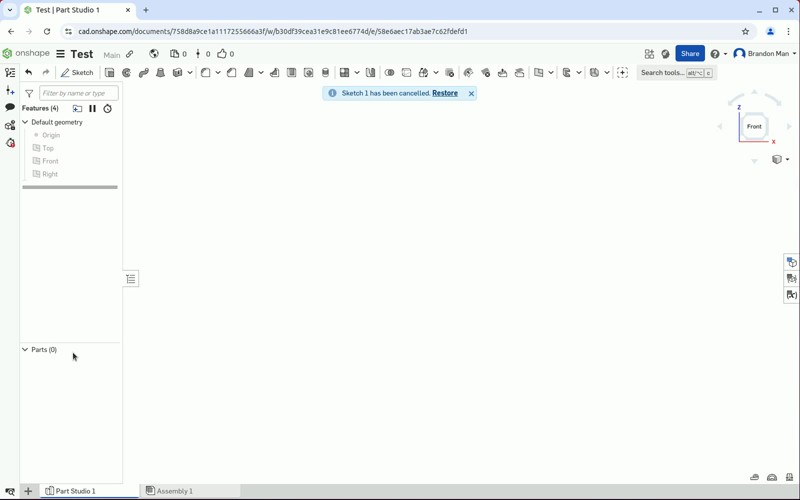
key(shift+s)
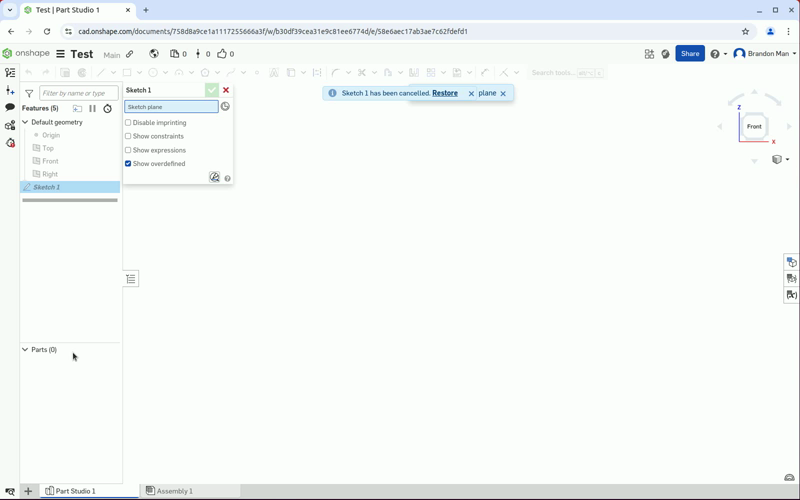
mouse_move(73, 163)
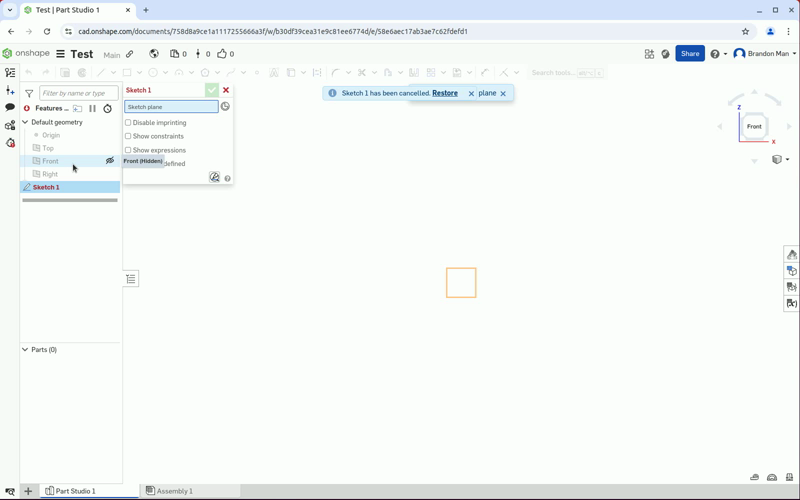
click(73, 163)
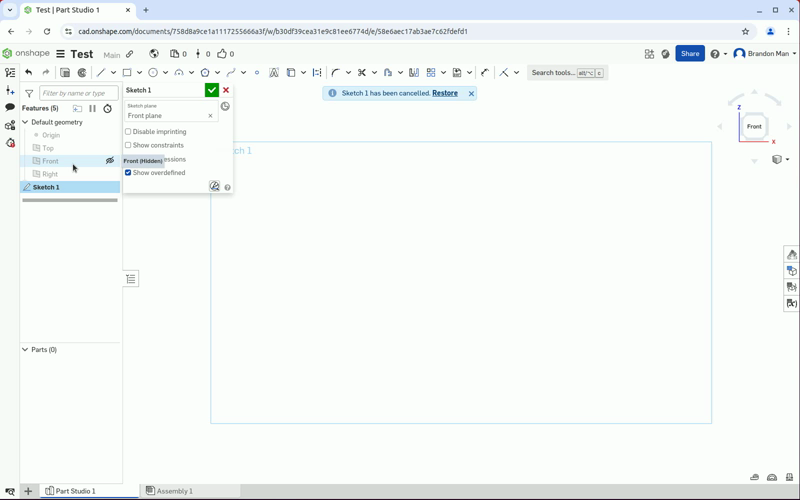
mouse_move(73, 352)
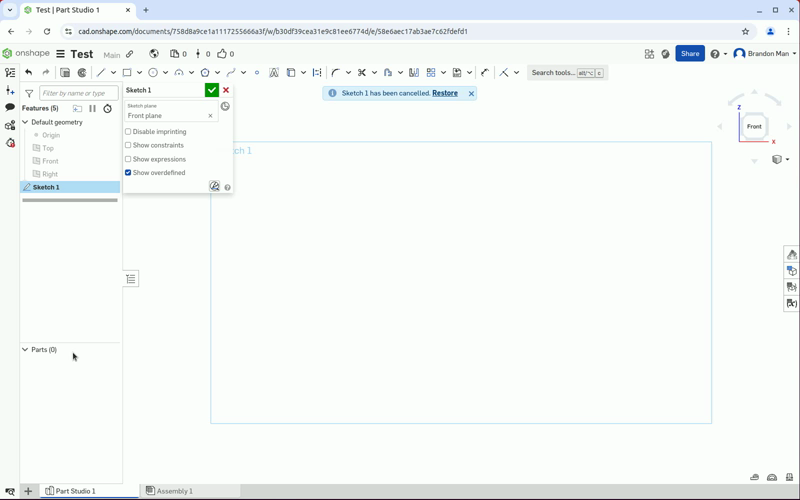
key(y)
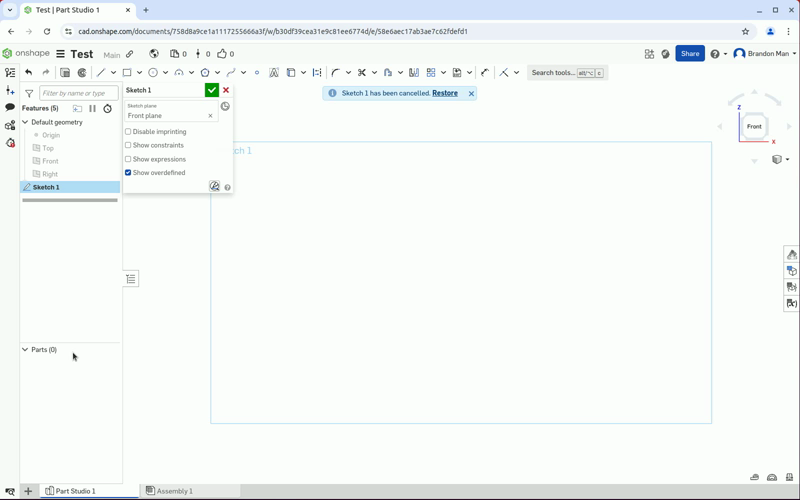
key(l)
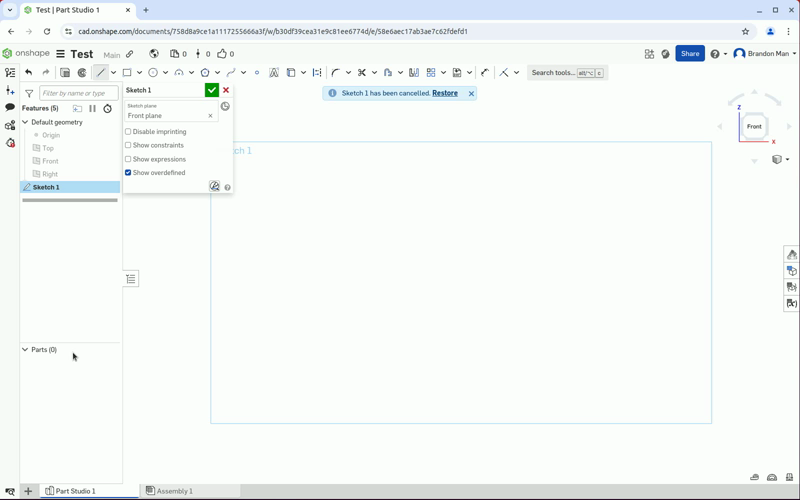
key_down(shift)
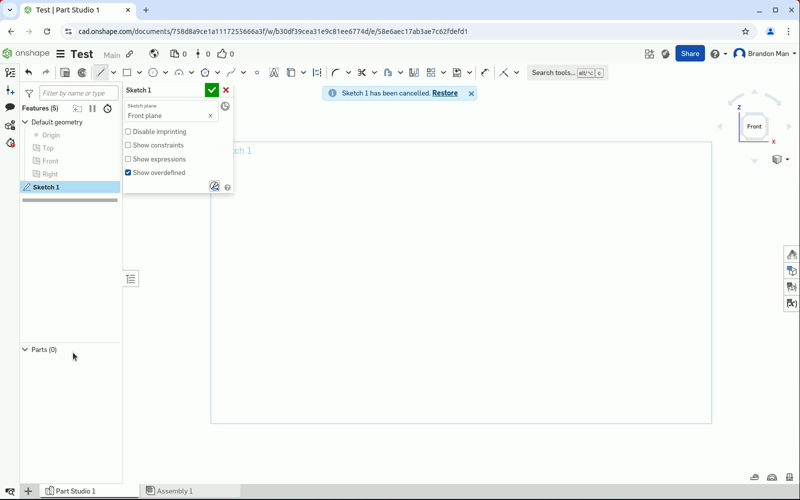
mouse_move(348, 282)
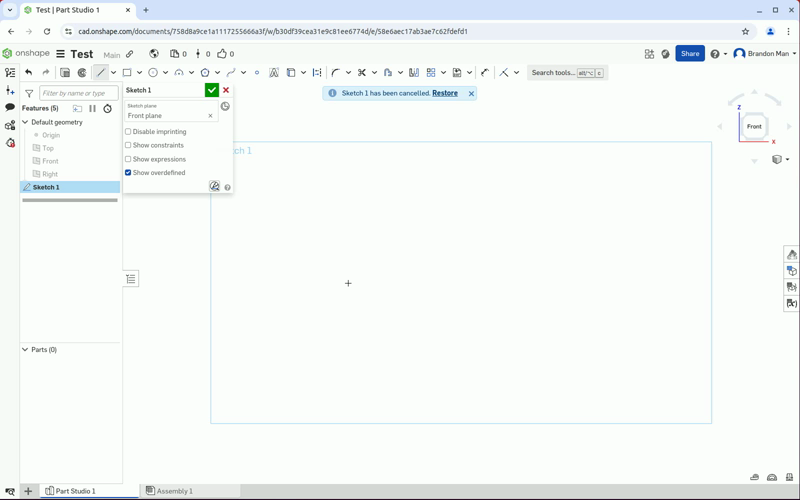
click(348, 282)
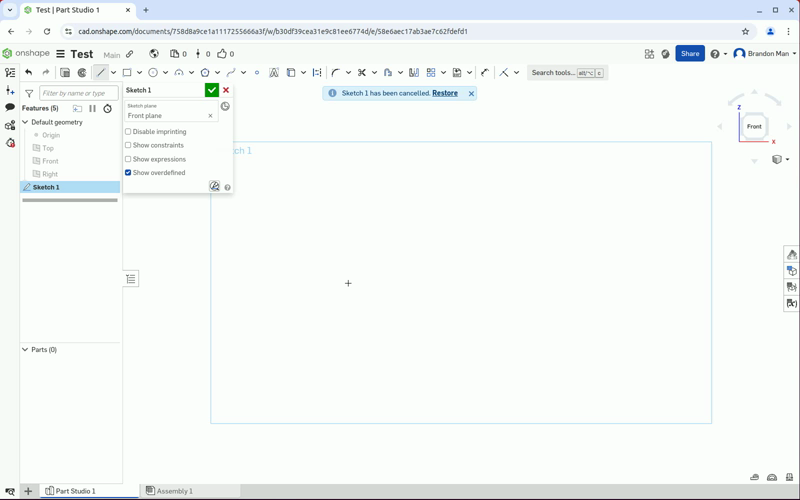
key_up(shift)
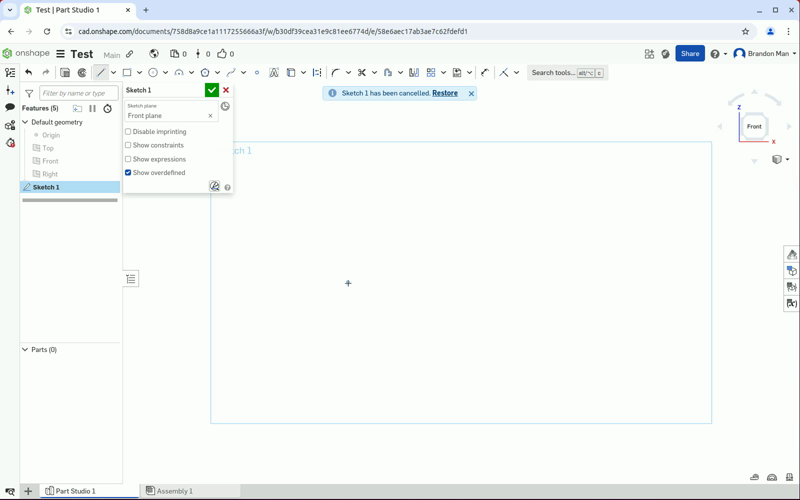
key_down(shift)
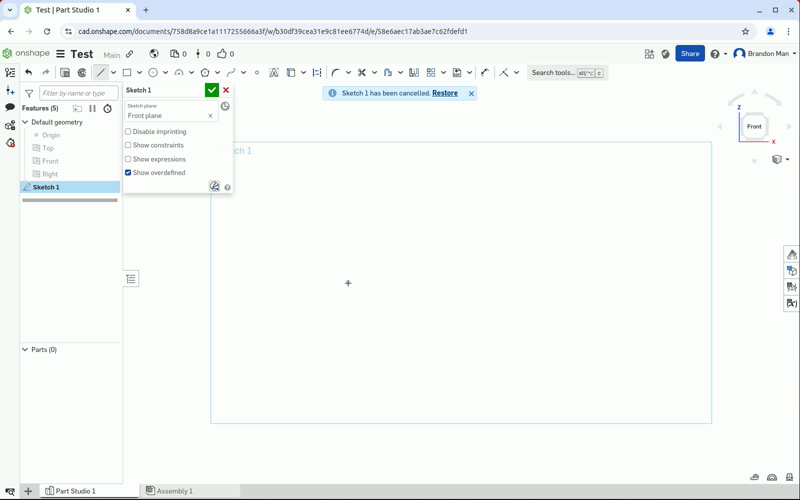
mouse_move(460, 282)
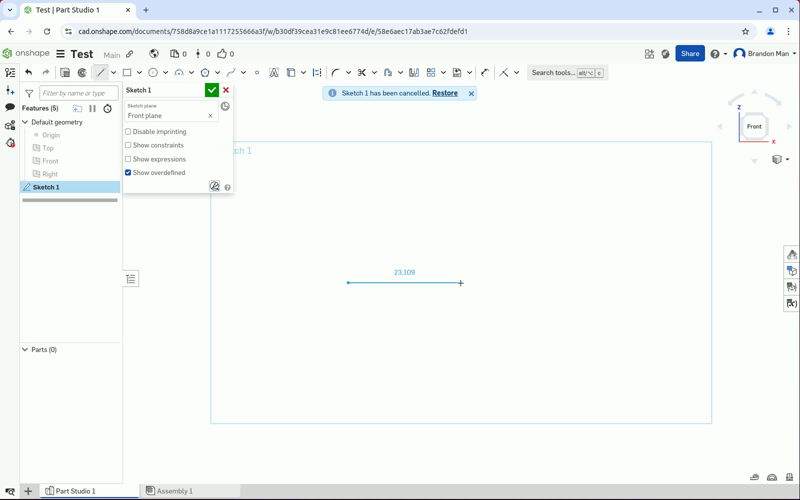
click(460, 282)
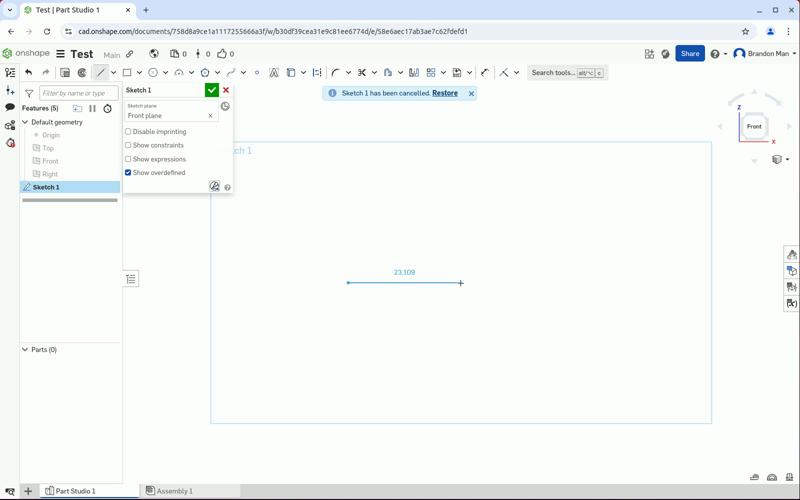
key_up(shift)
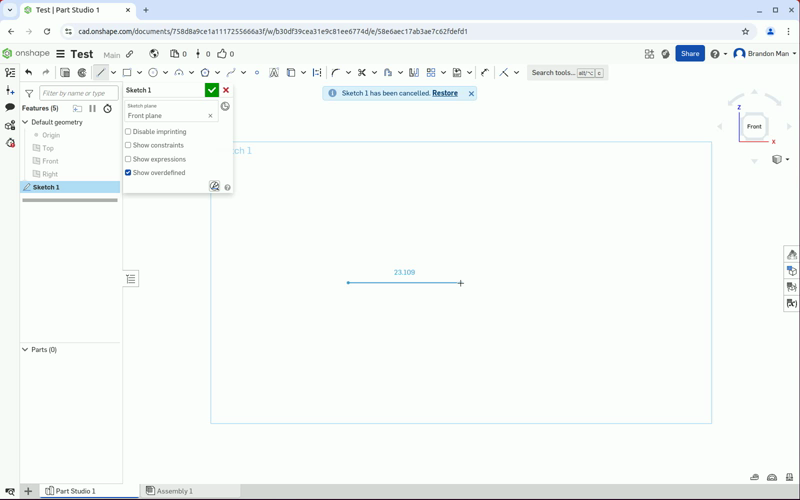
key_down(shift)
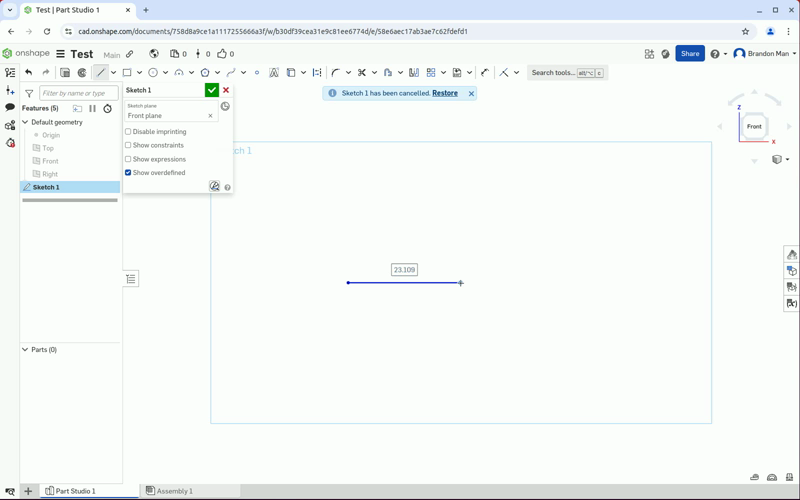
mouse_move(460, 170)
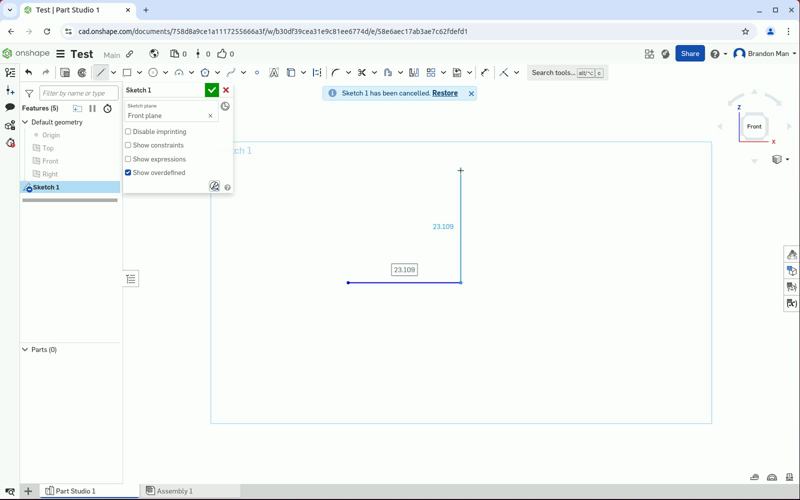
click(460, 170)
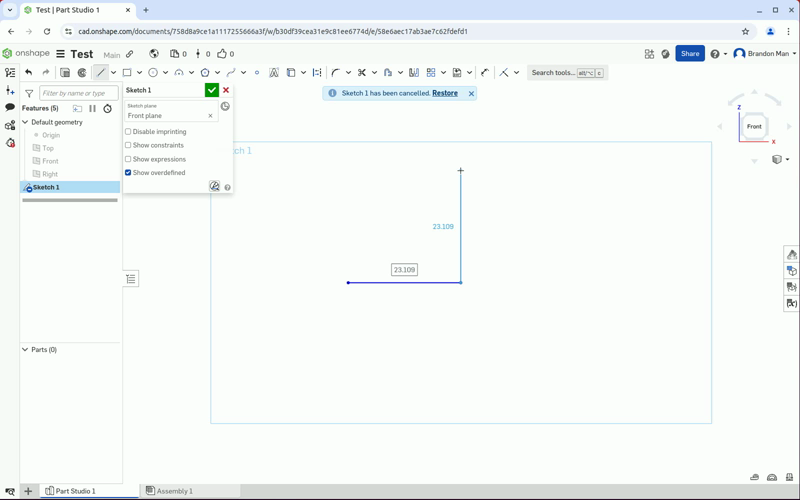
key_up(shift)
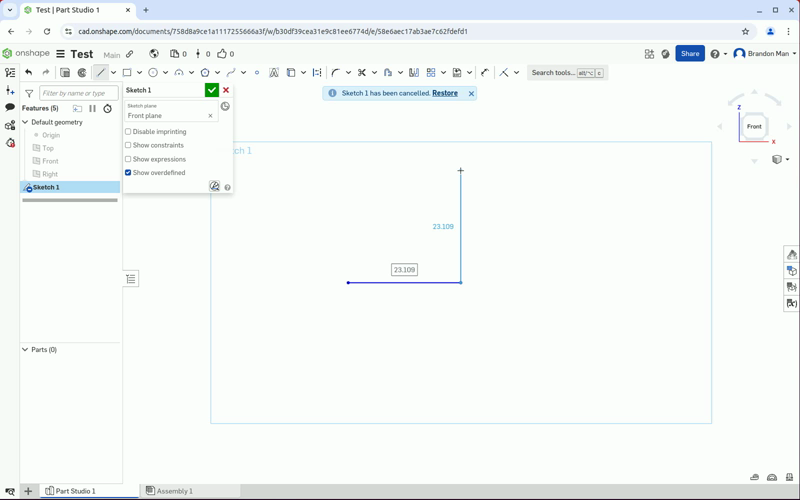
key_down(shift)
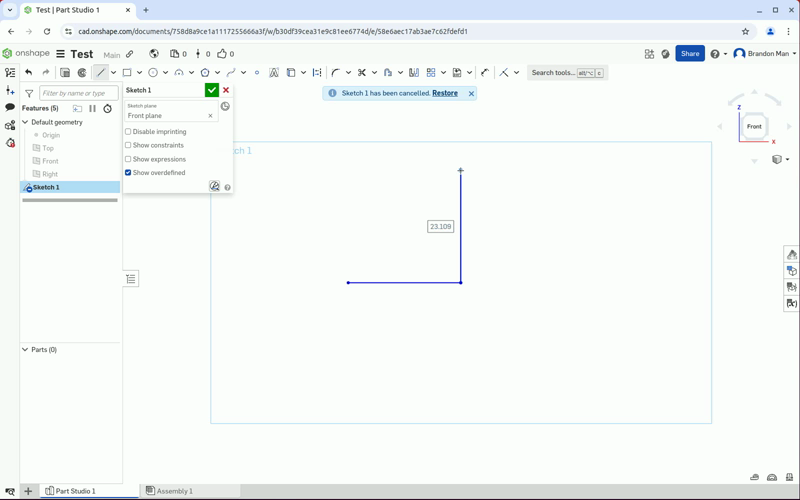
mouse_move(348, 170)
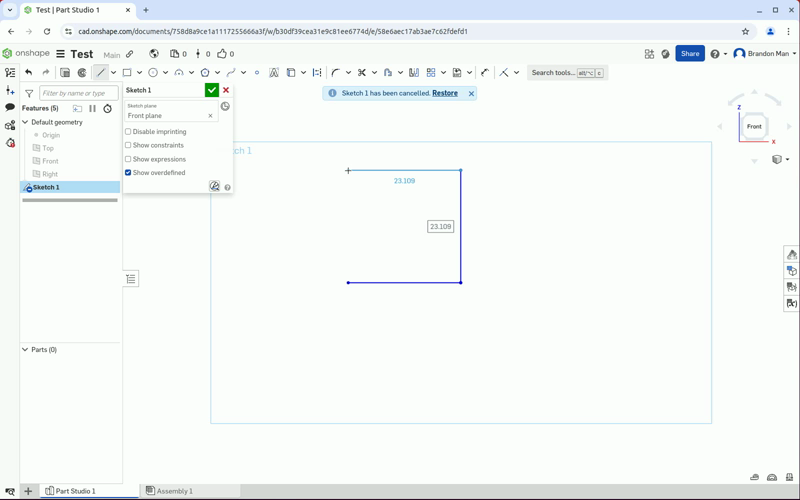
click(348, 170)
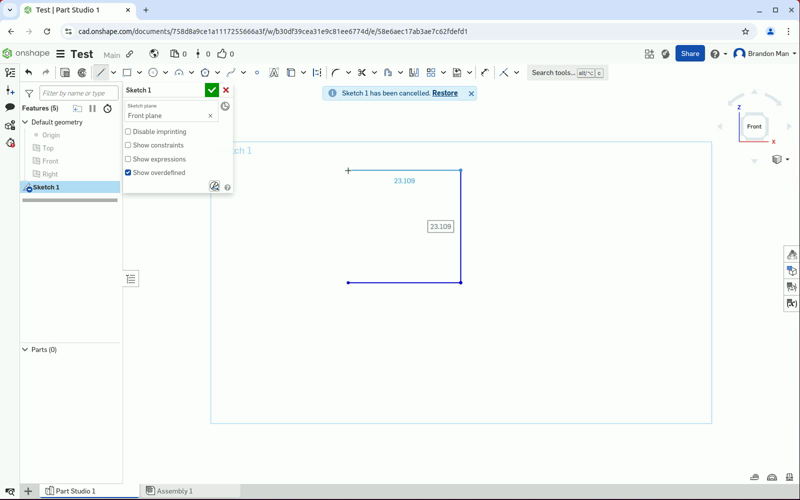
key_up(shift)
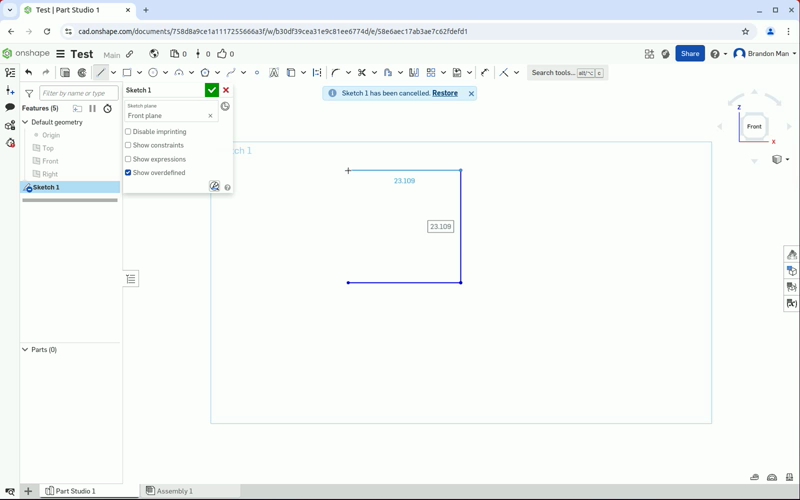
key_down(shift)
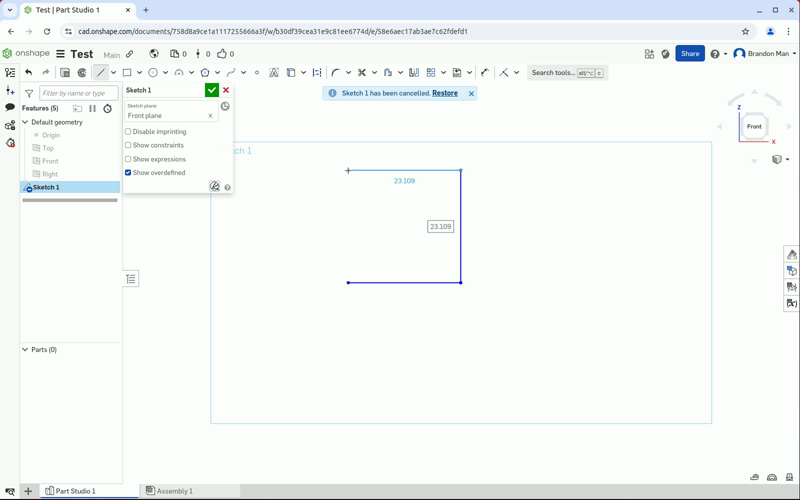
mouse_move(348, 282)
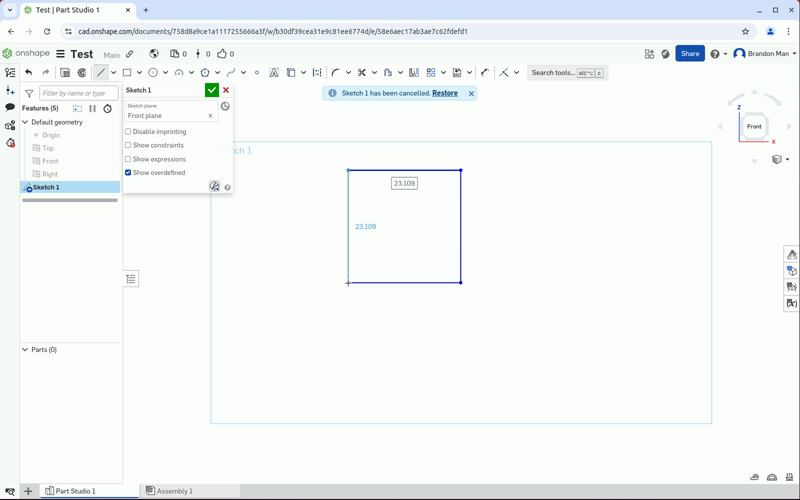
key_up(shift)
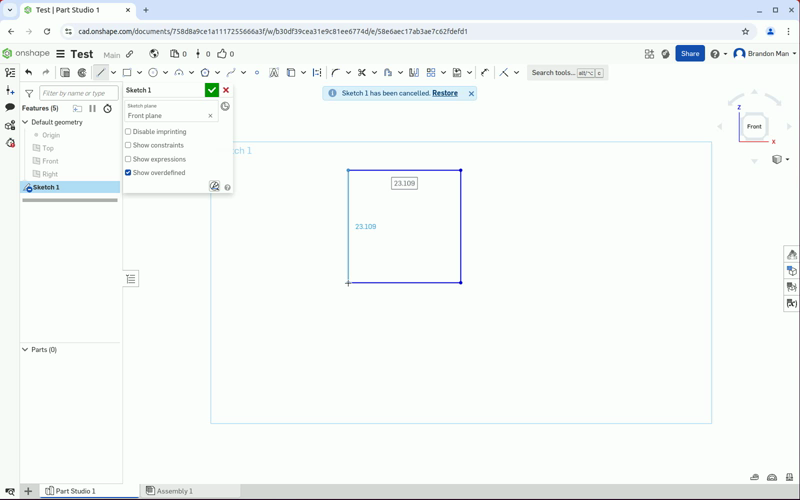
click(348, 282)
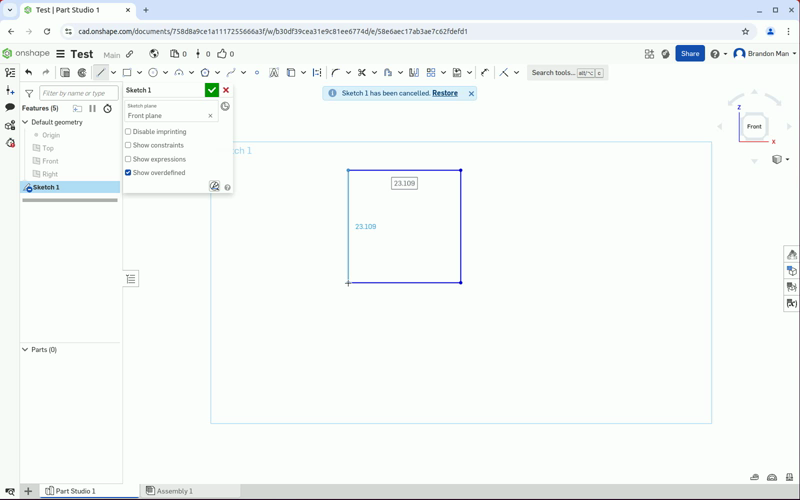
key(esc)
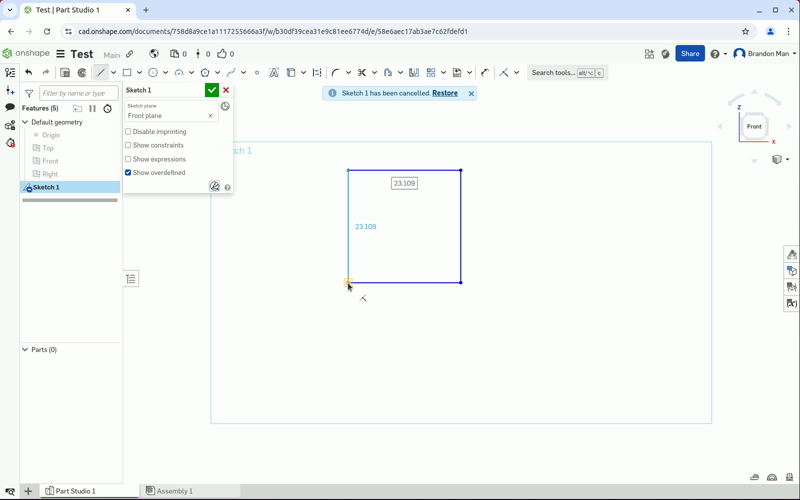
mouse_move(366, 253)
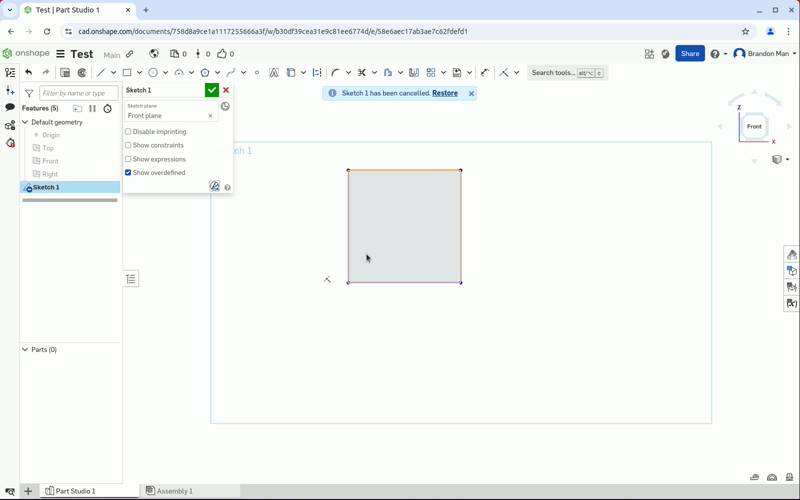
click(366, 253)
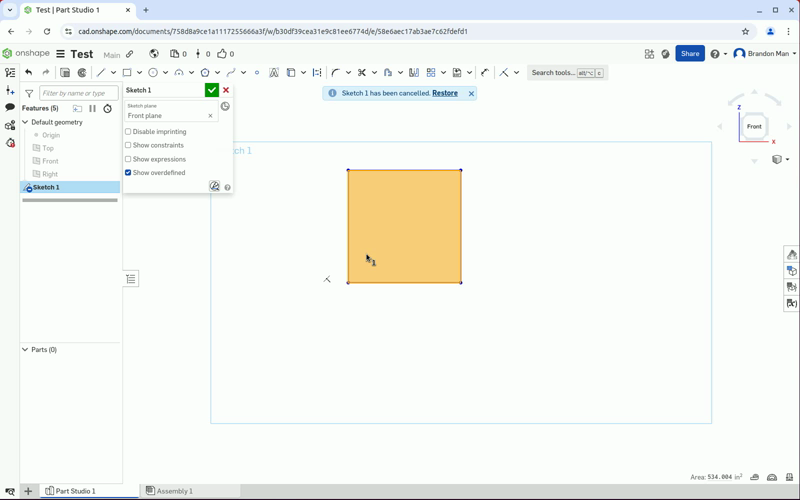
mouse_move(73, 352)
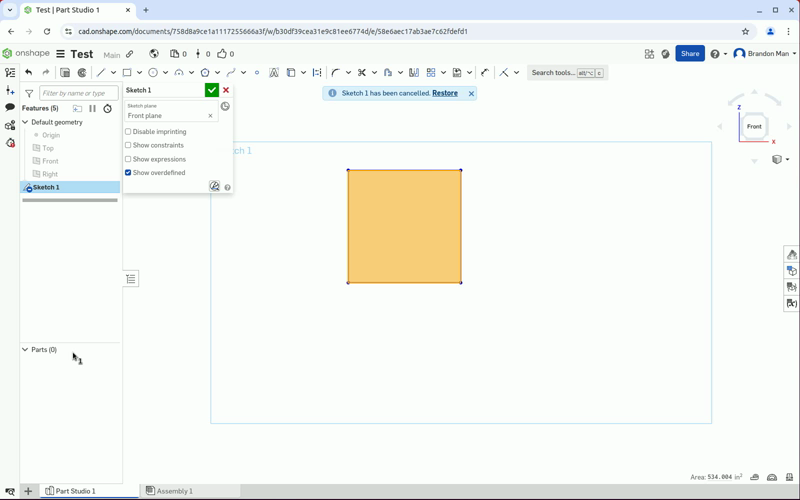
key(shift+y)
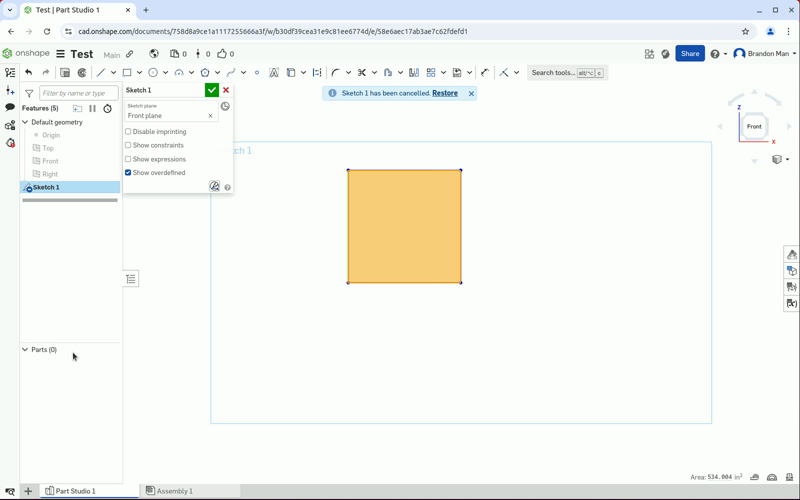
key(shift+e)
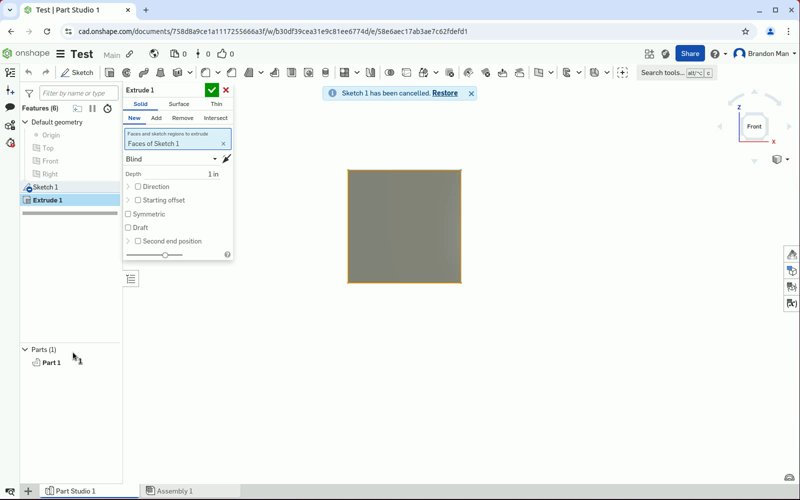
mouse_move(143, 106)
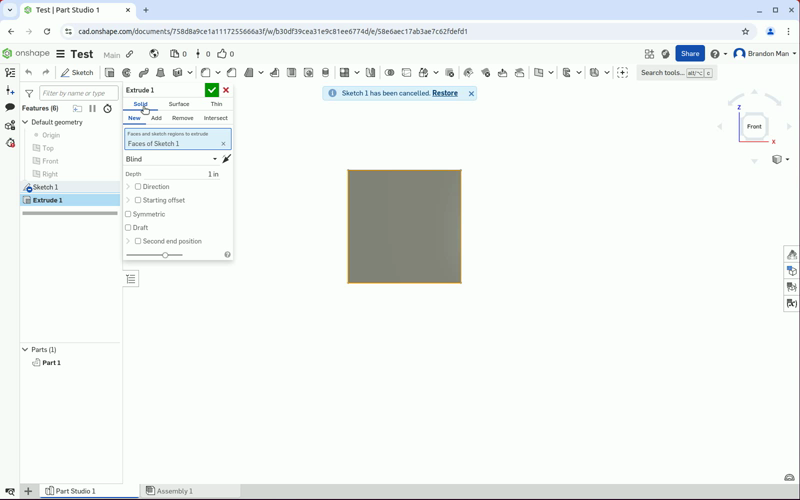
click(143, 106)
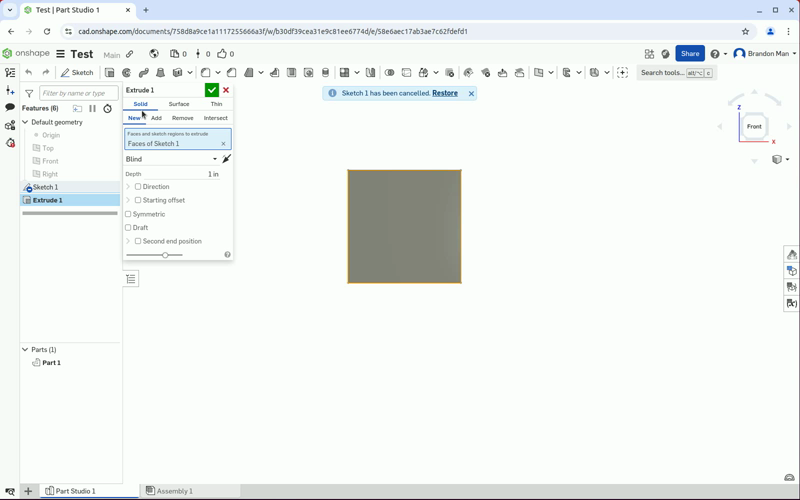
mouse_move(137, 120)
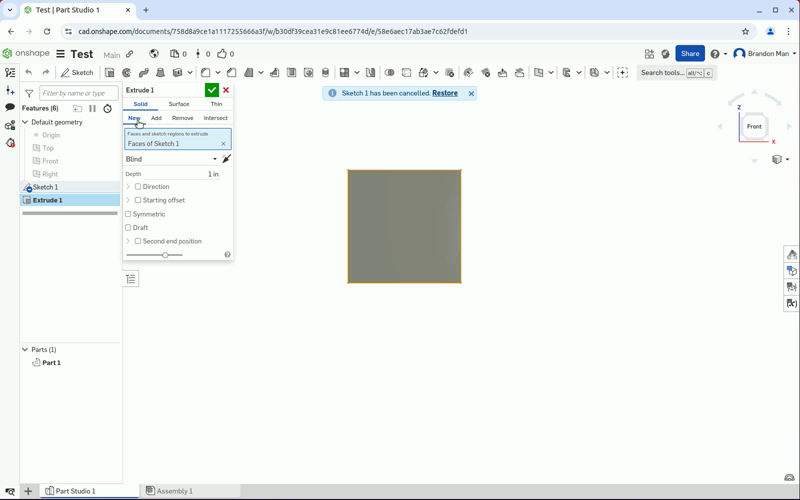
click(137, 120)
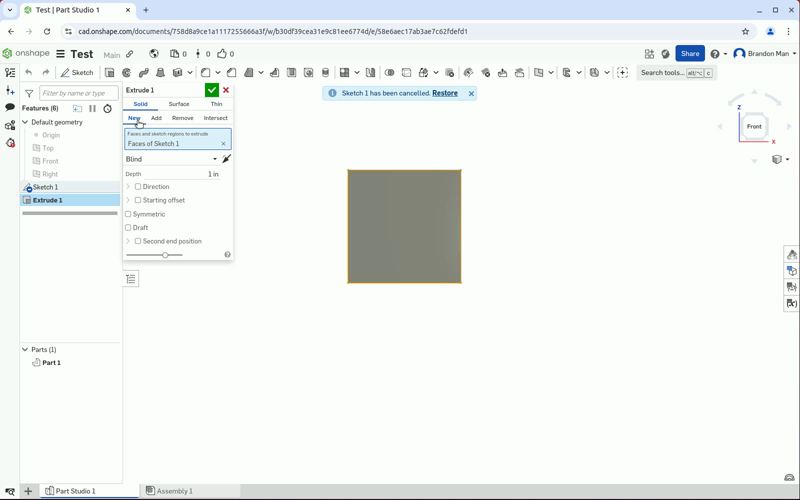
key(tab, 4)
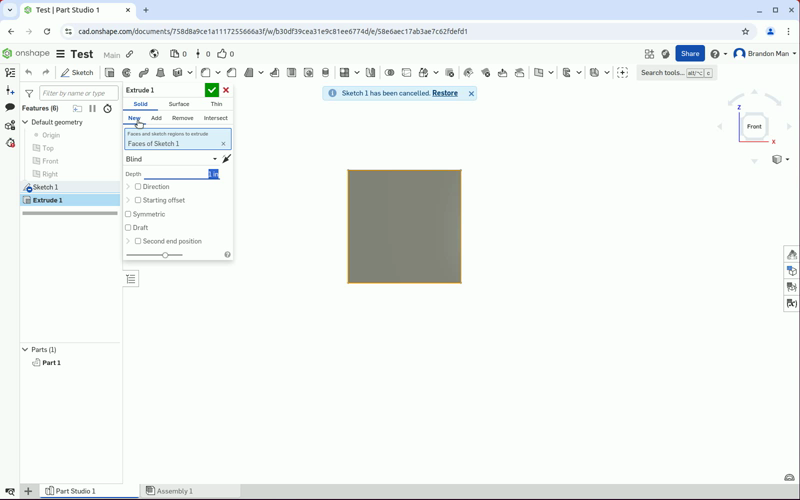
text(11.554)
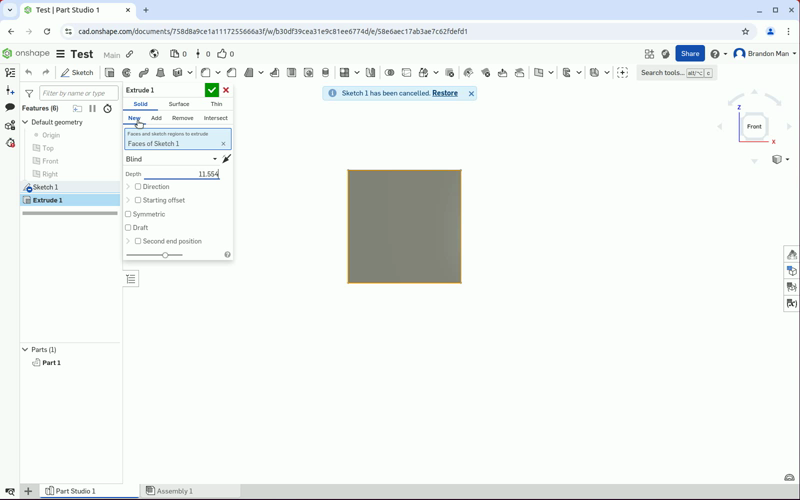
key(enter)
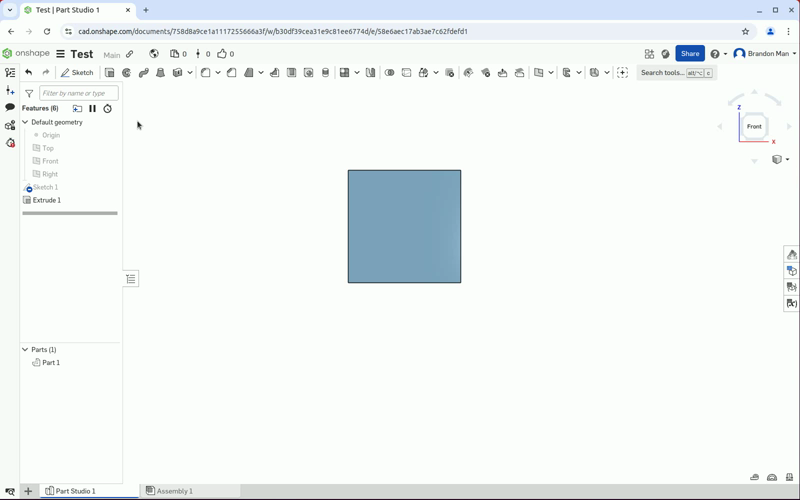
key(shift+h)
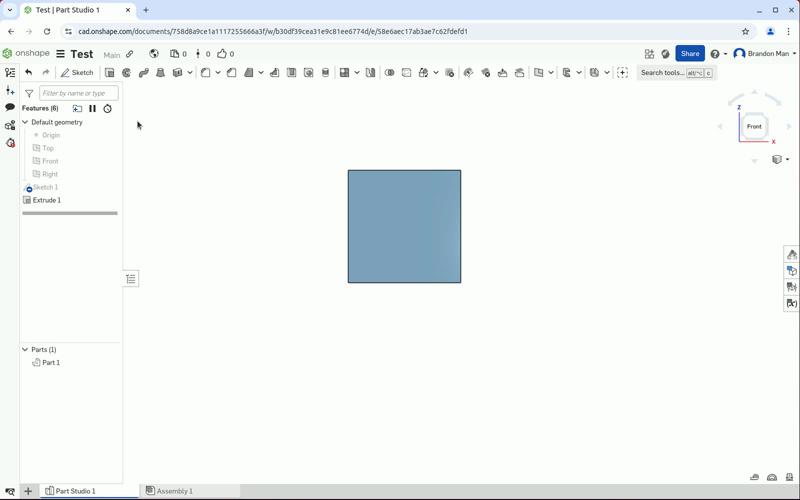
key(shift+h)
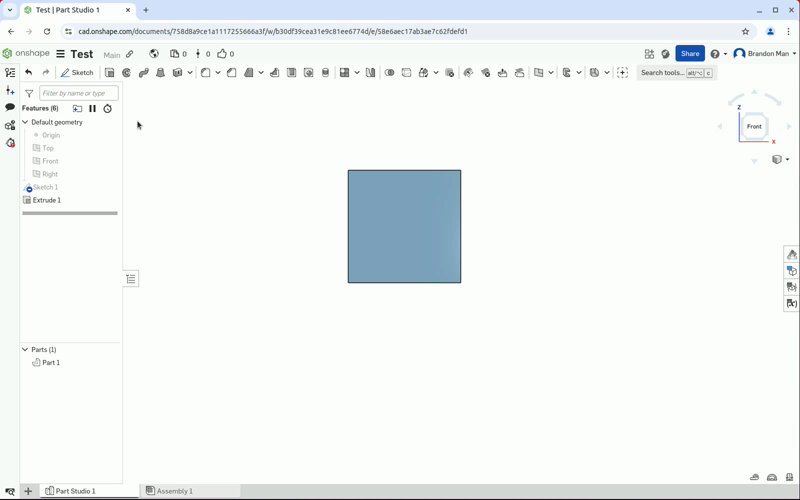
mouse_move(73, 189)
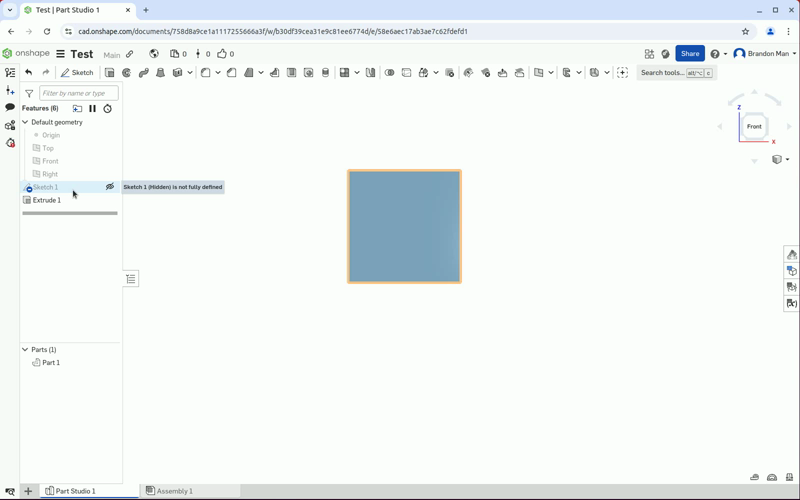
click(73, 189)
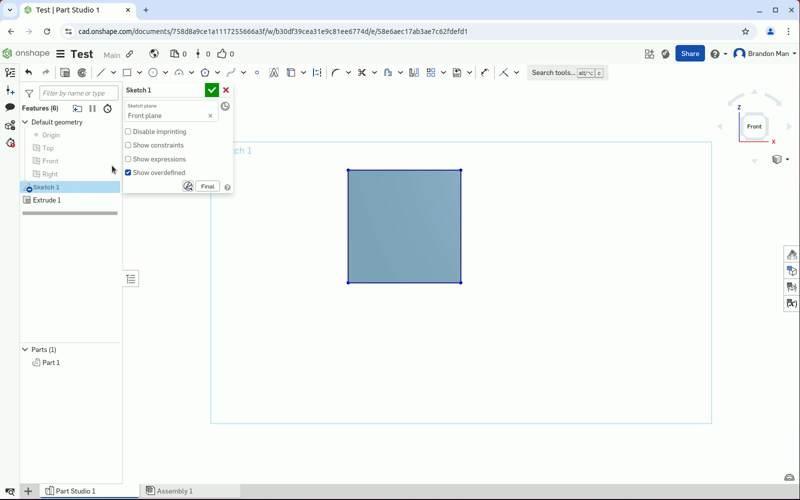
mouse_move(229, 92)
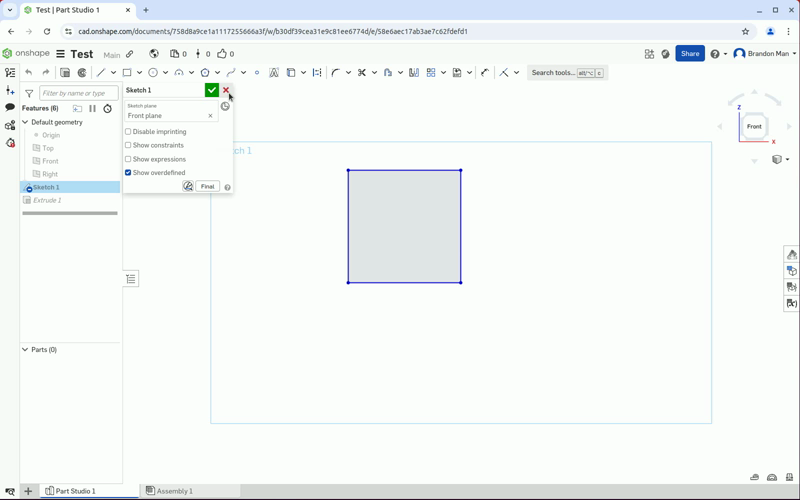
click(229, 92)
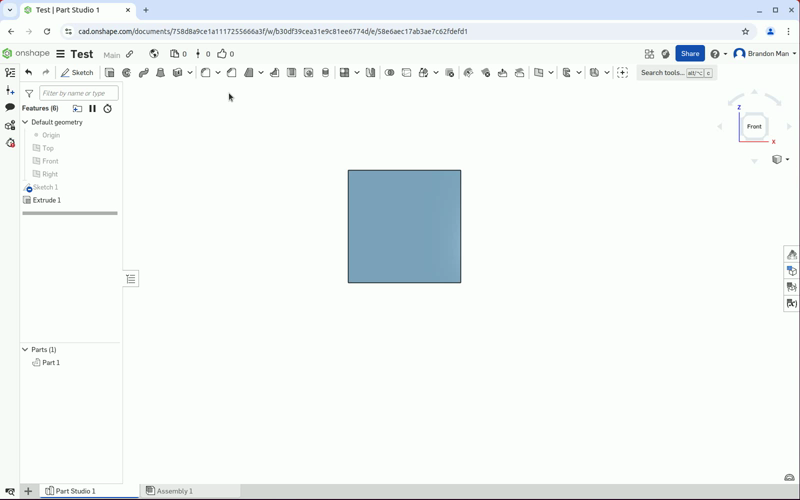
mouse_move(541, 75)
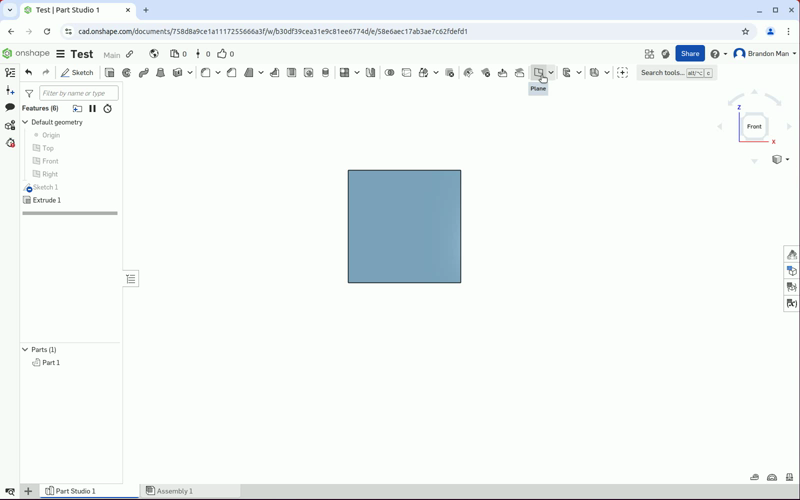
click(541, 75)
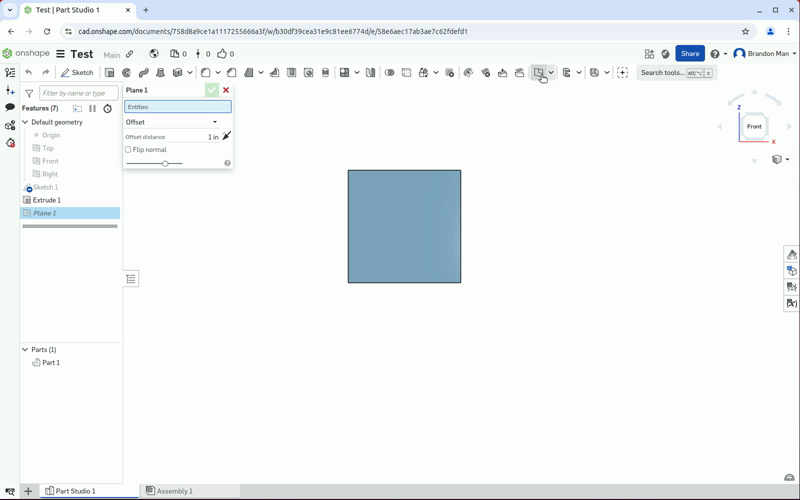
mouse_move(73, 163)
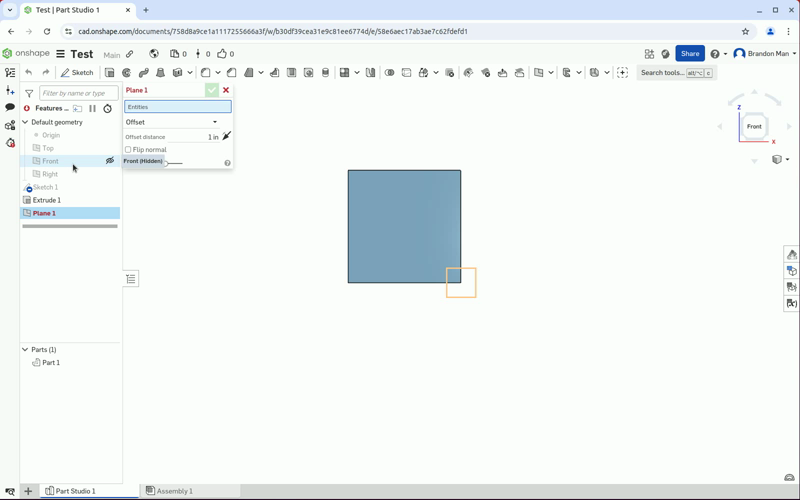
click(73, 163)
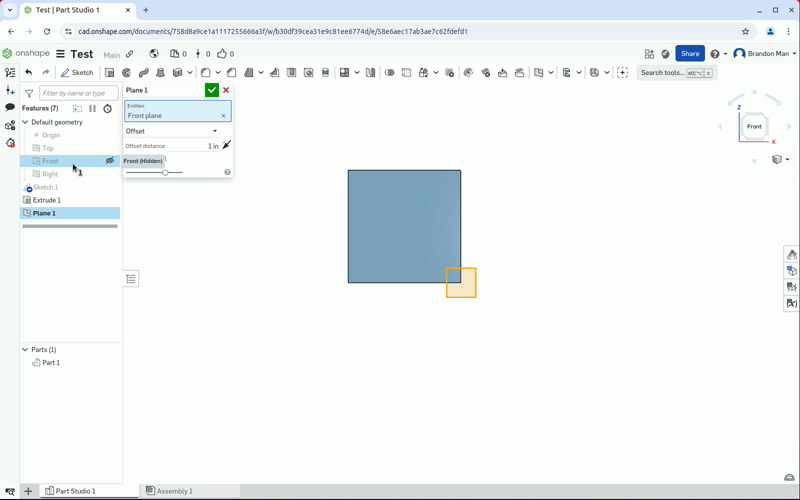
key(tab, 2)
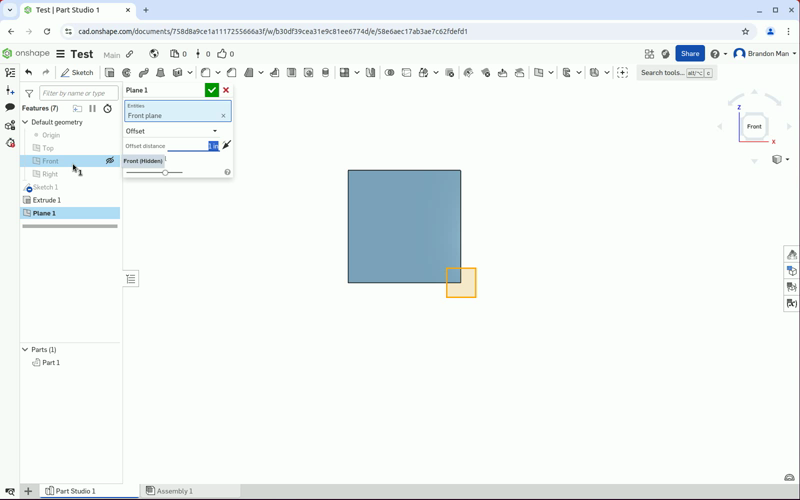
text(11.554)
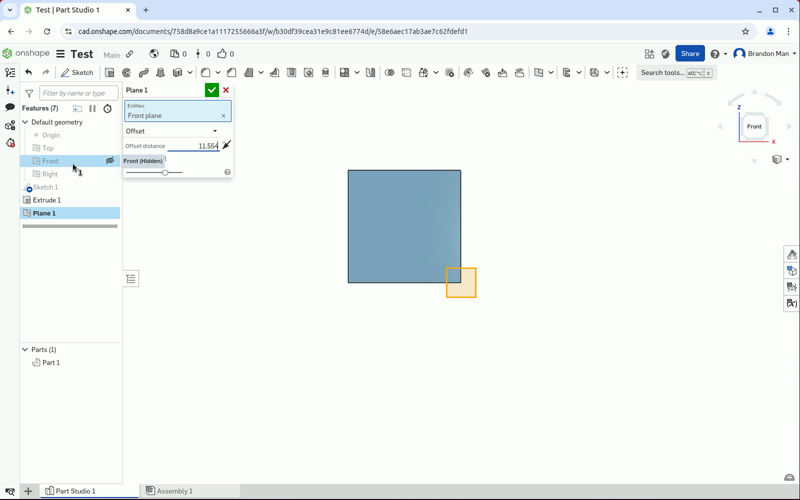
key(enter, 2)
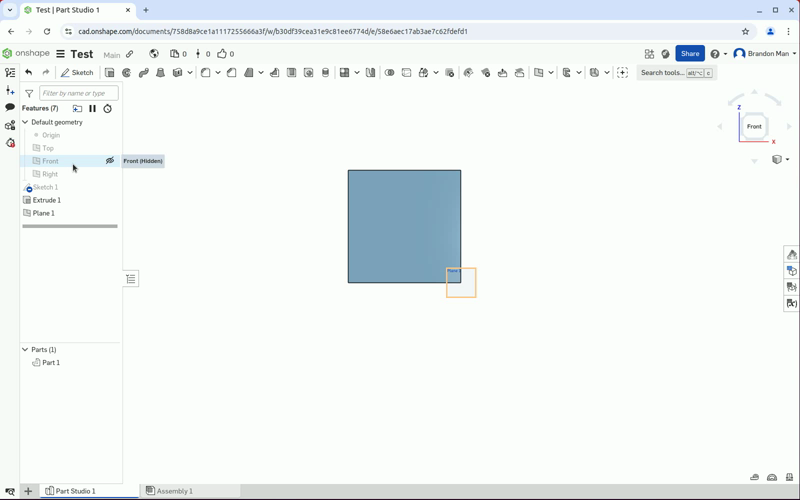
key(shift+s)
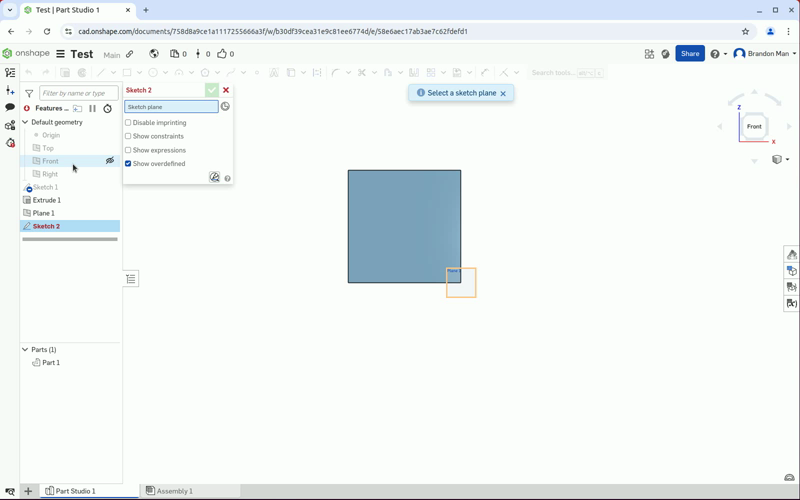
mouse_move(73, 215)
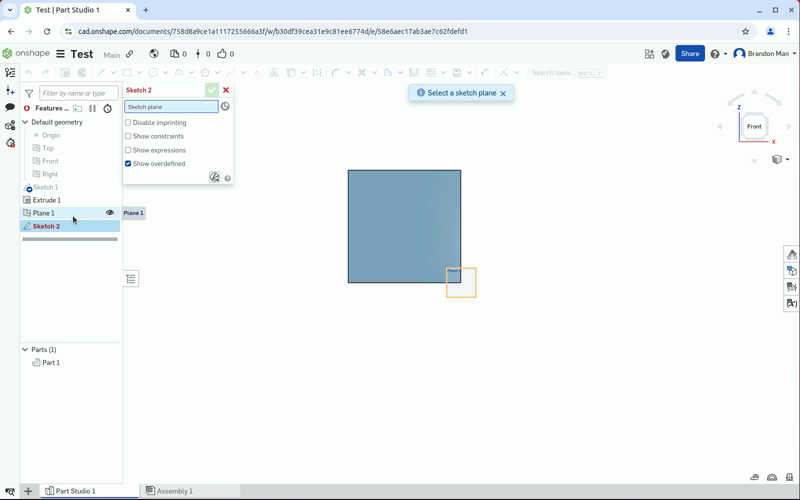
click(73, 215)
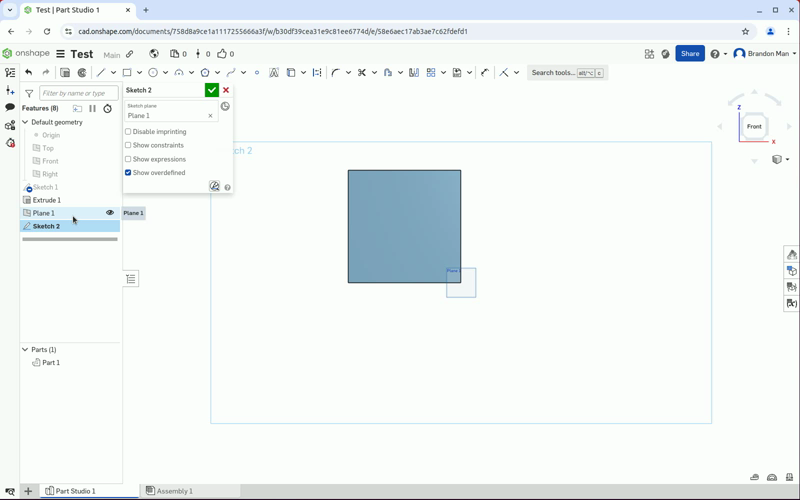
mouse_move(73, 352)
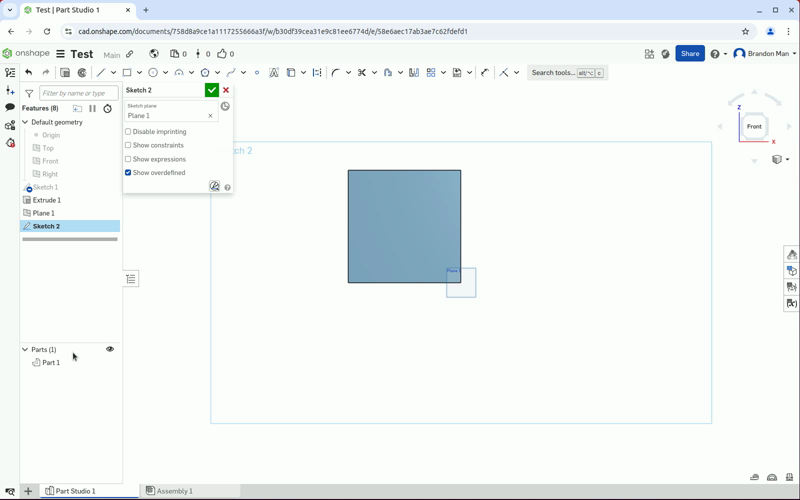
key(y)
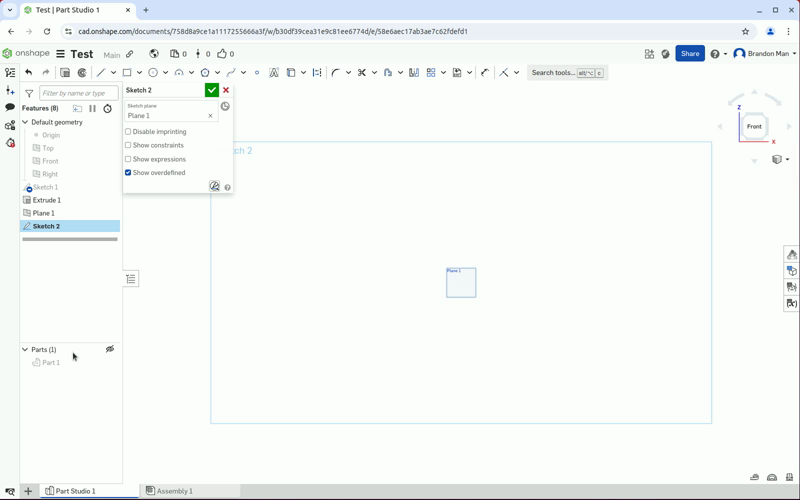
key(l)
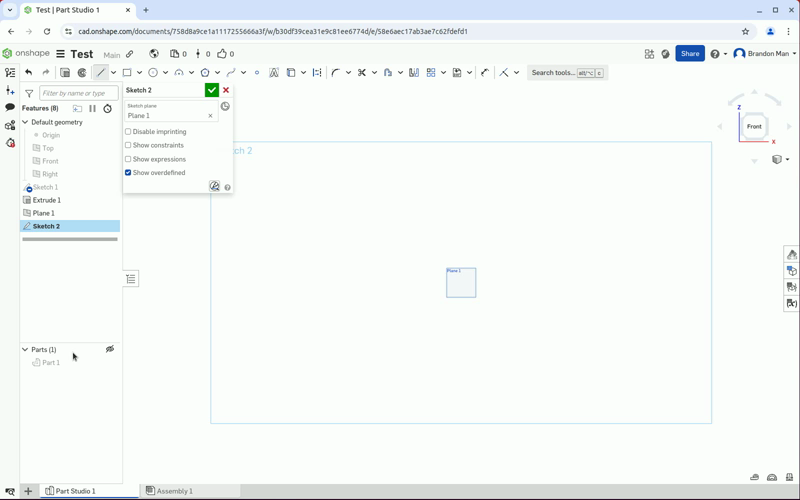
key_down(shift)
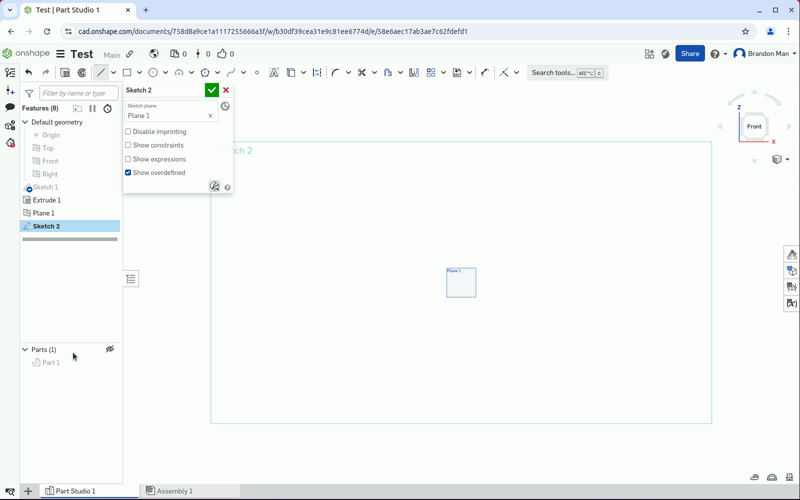
mouse_move(348, 282)
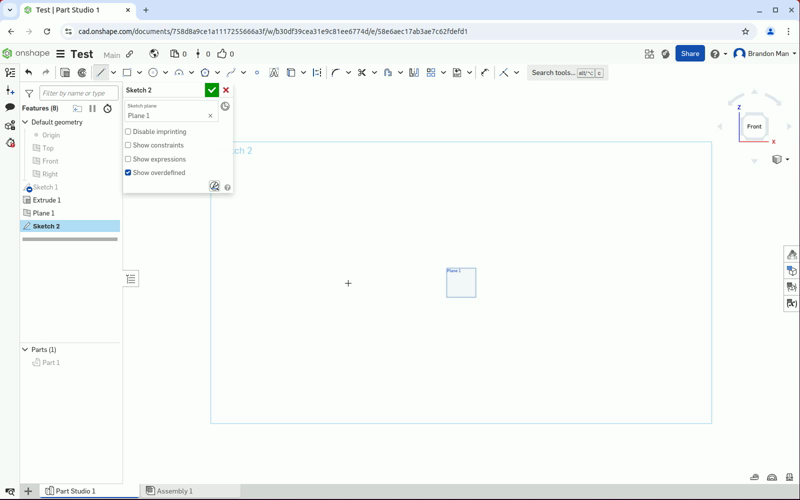
click(348, 282)
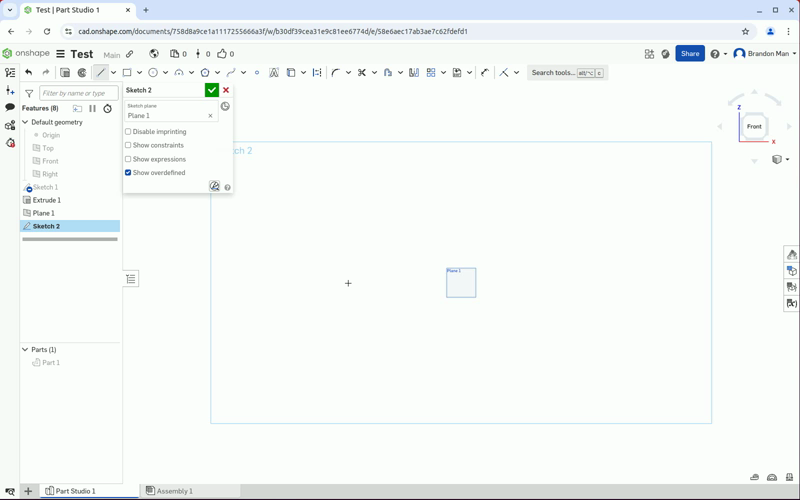
key_up(shift)
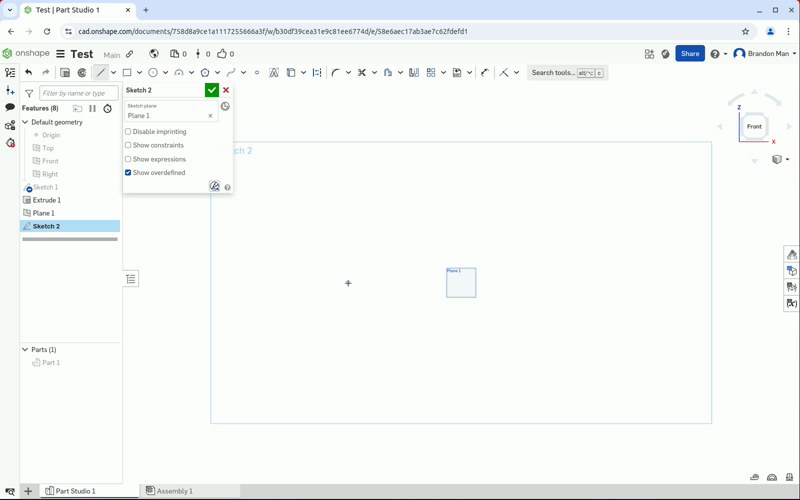
key_down(shift)
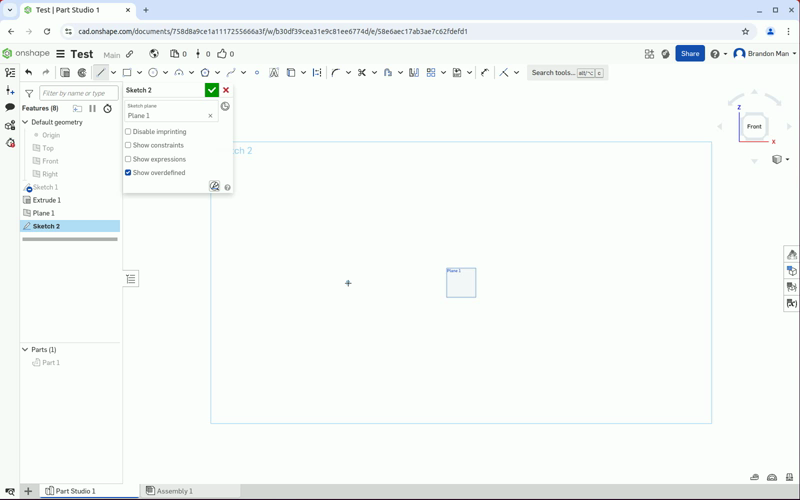
mouse_move(378, 282)
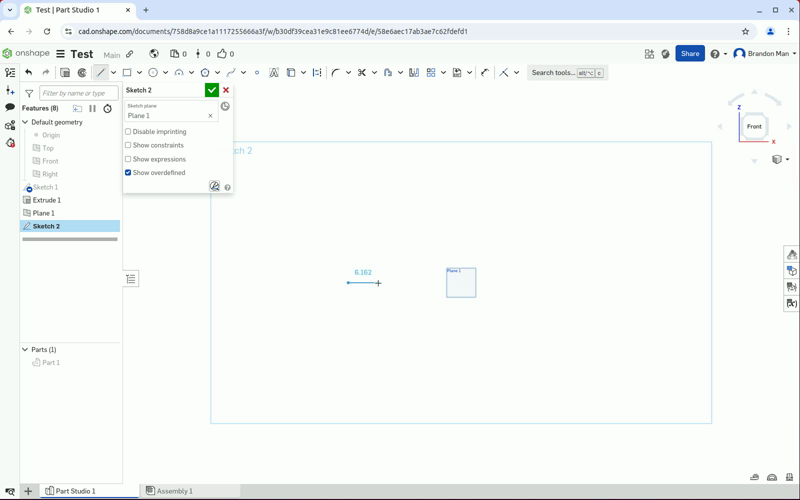
mouse_move(404, 282)
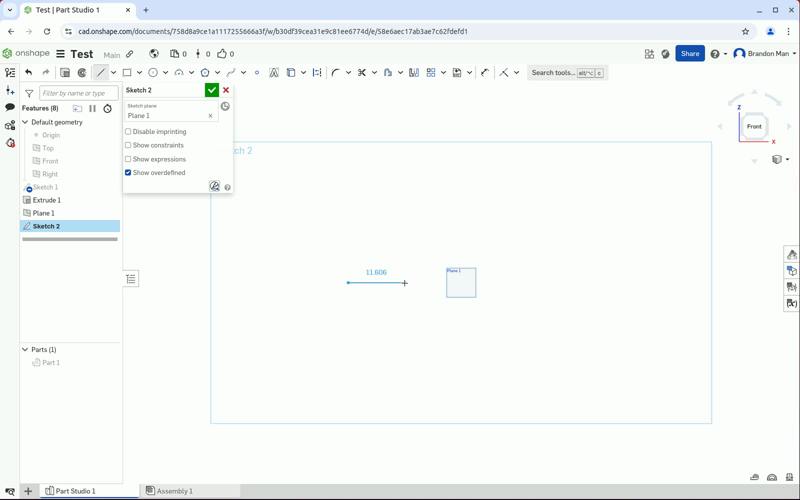
click(404, 282)
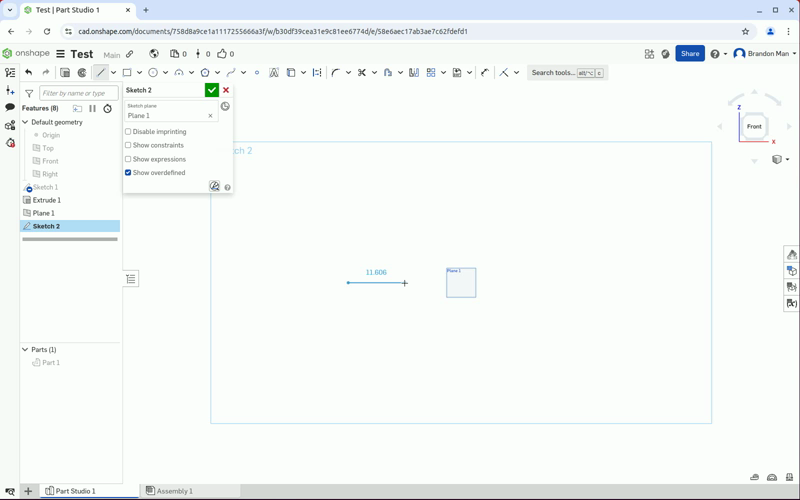
key_up(shift)
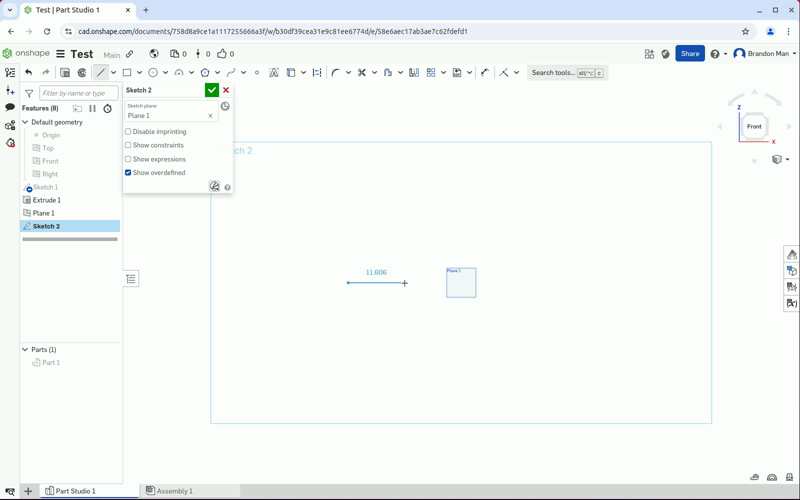
key_down(shift)
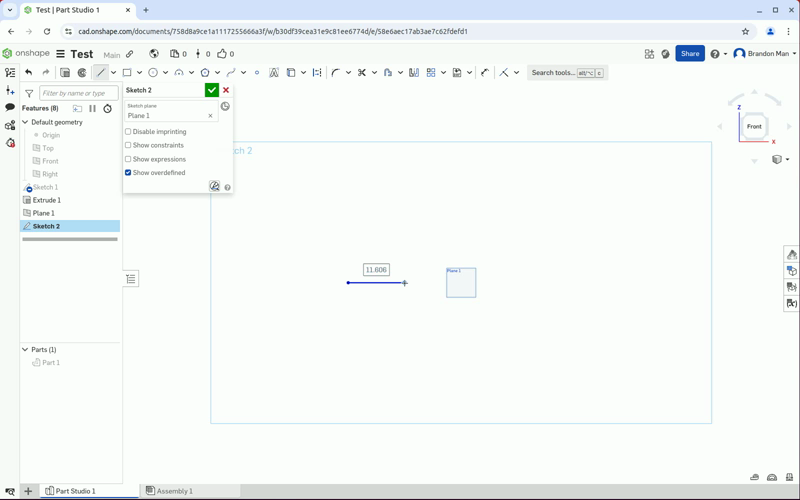
mouse_move(434, 282)
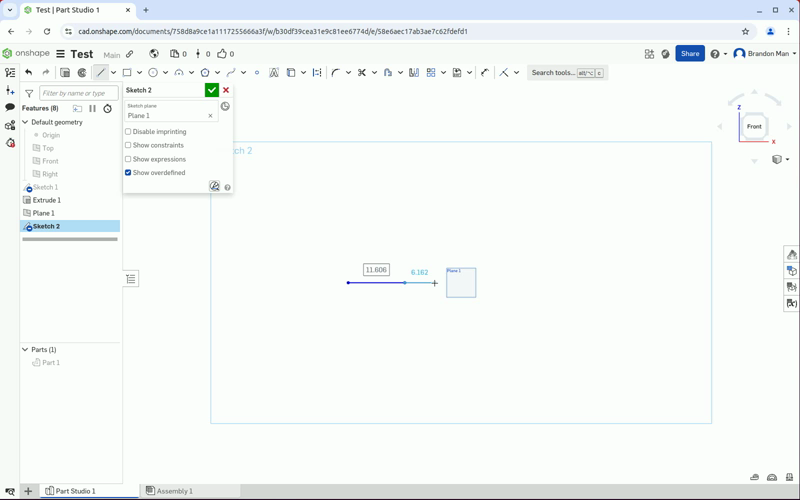
mouse_move(404, 226)
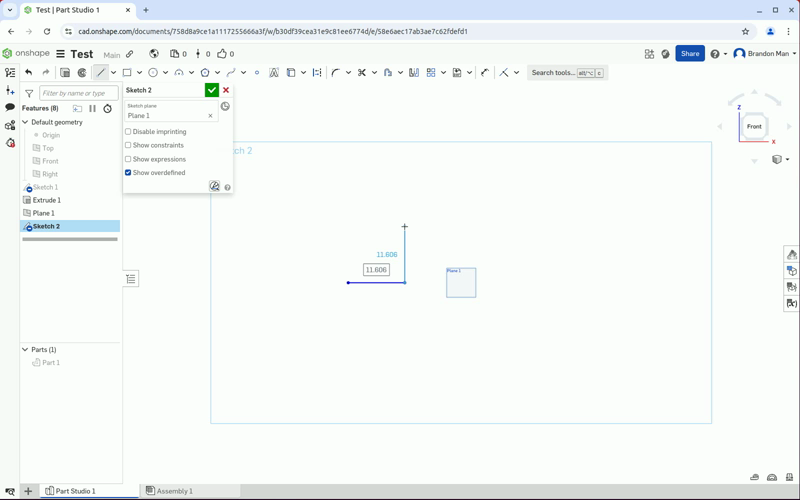
click(404, 226)
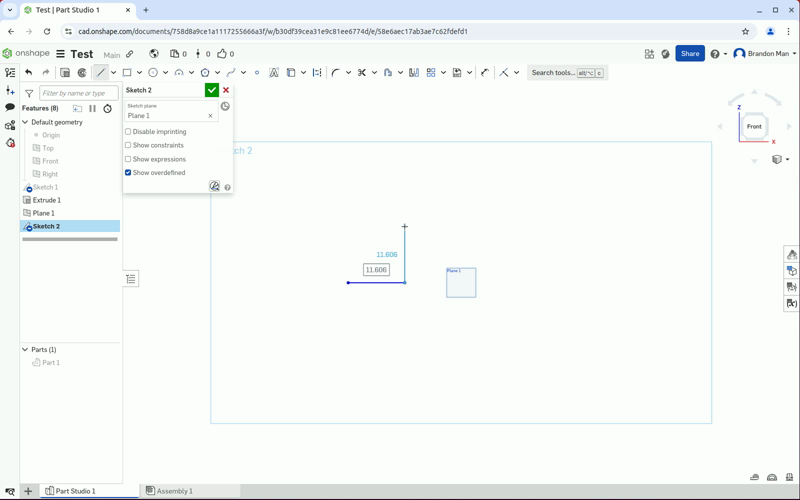
key_up(shift)
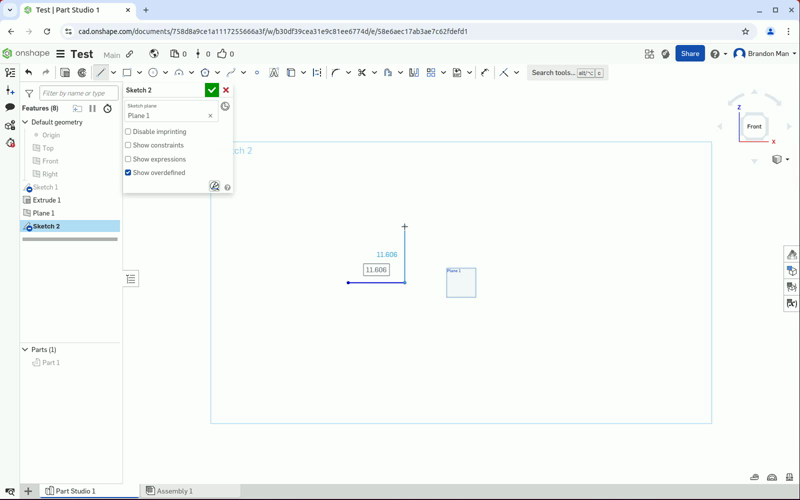
key_down(shift)
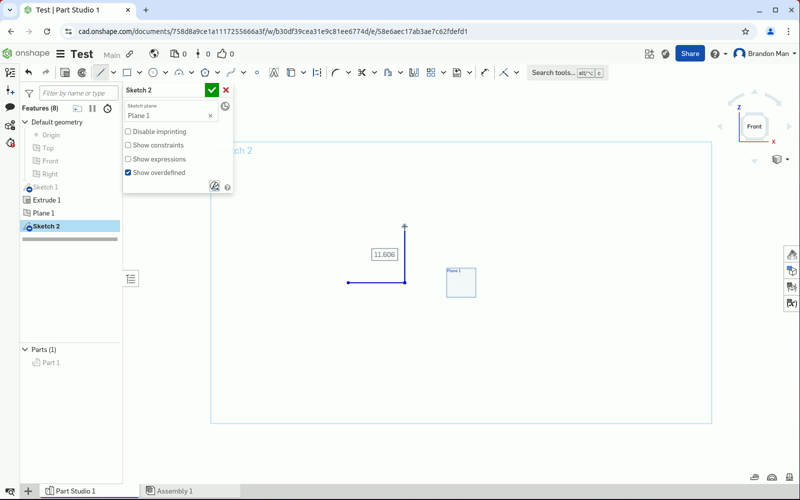
mouse_move(434, 226)
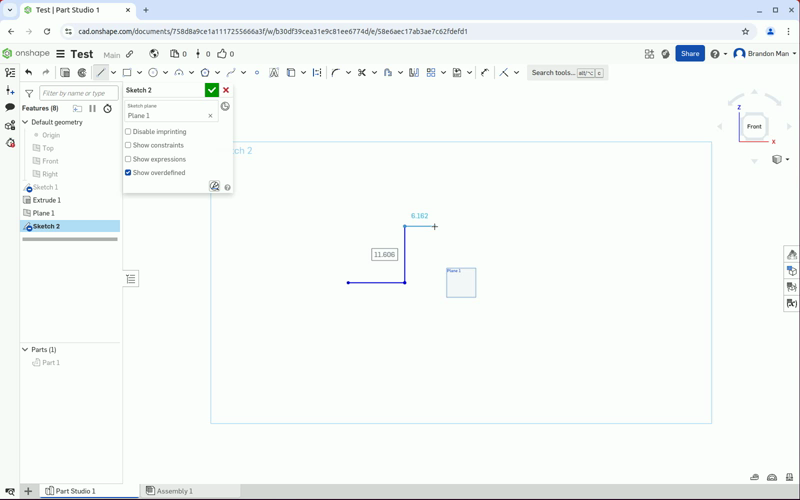
mouse_move(348, 226)
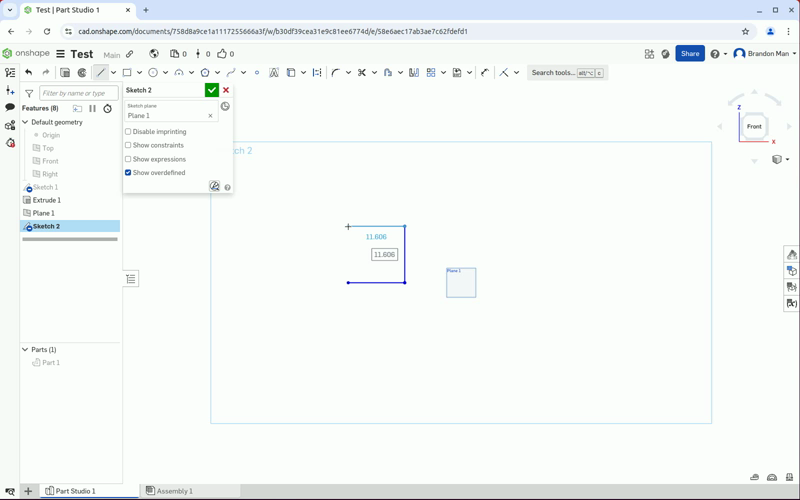
click(348, 226)
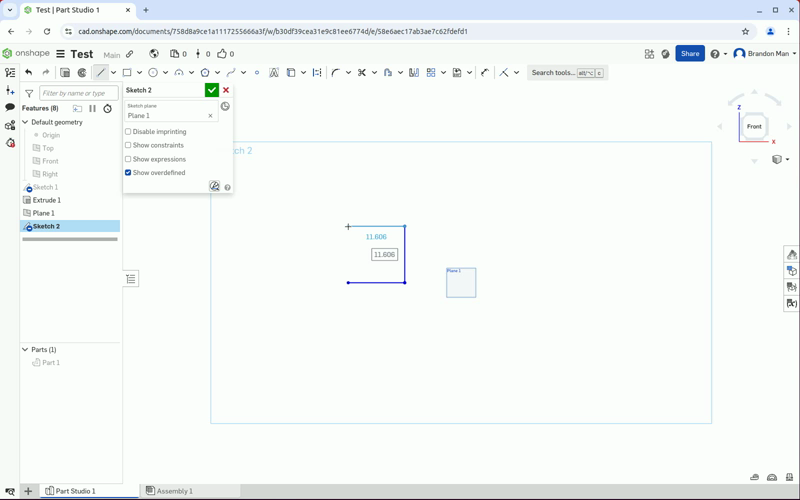
key_up(shift)
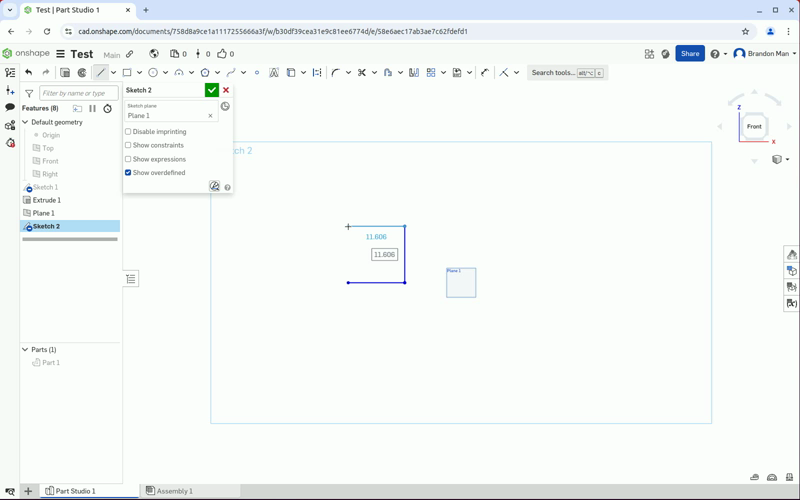
mouse_move(378, 226)
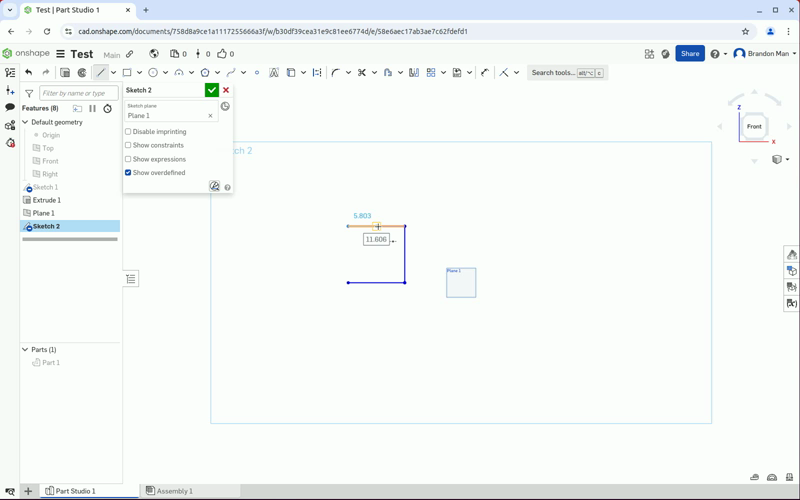
key_down(shift)
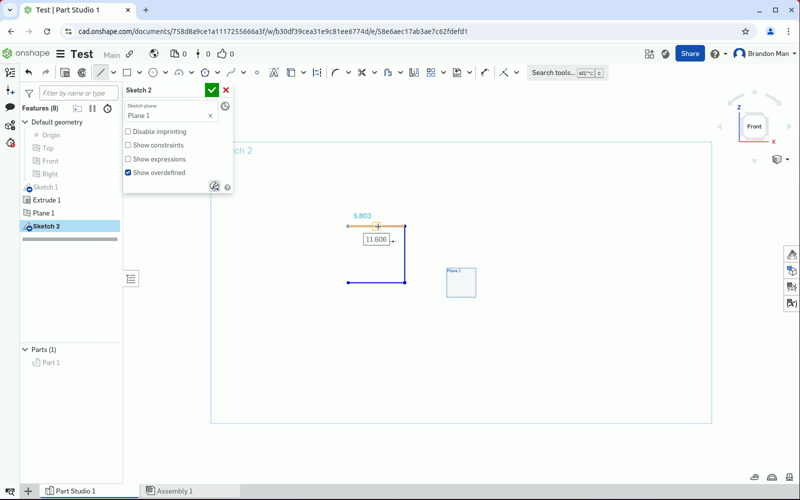
mouse_move(348, 282)
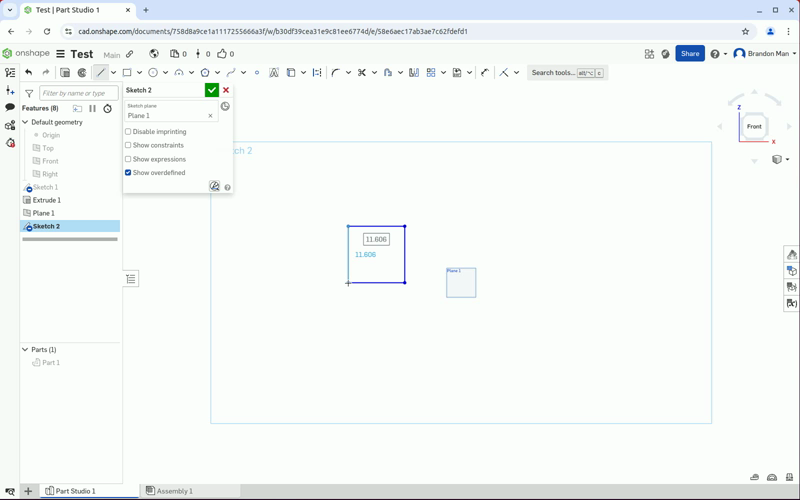
key_up(shift)
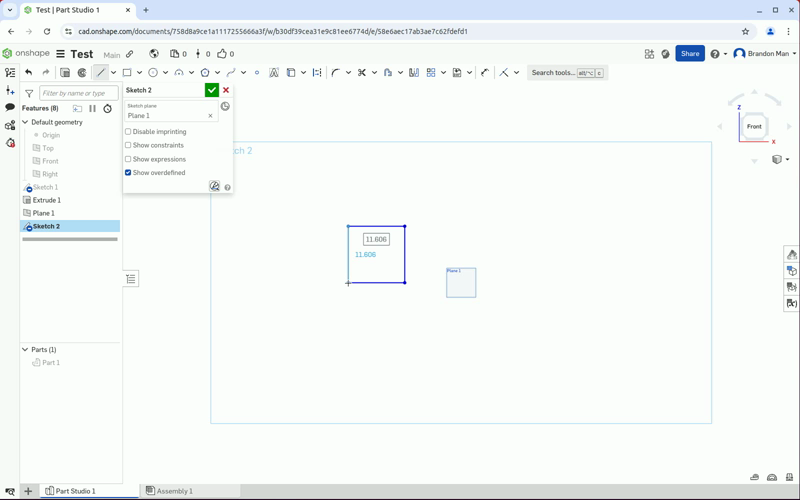
click(348, 282)
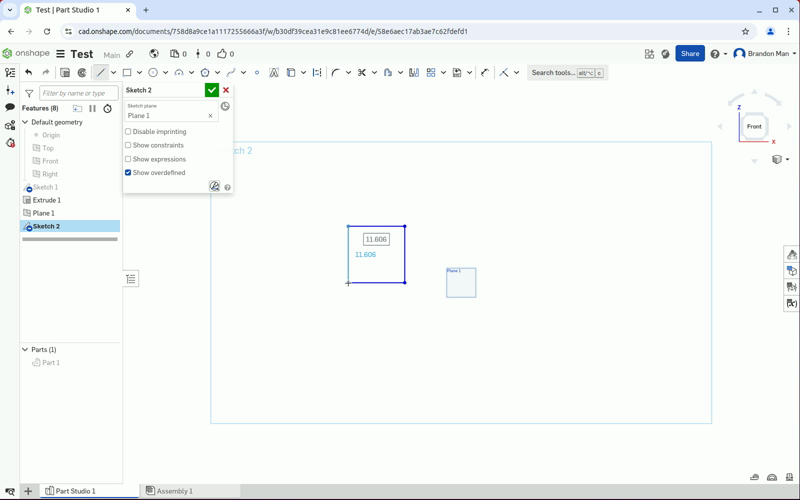
key(esc)
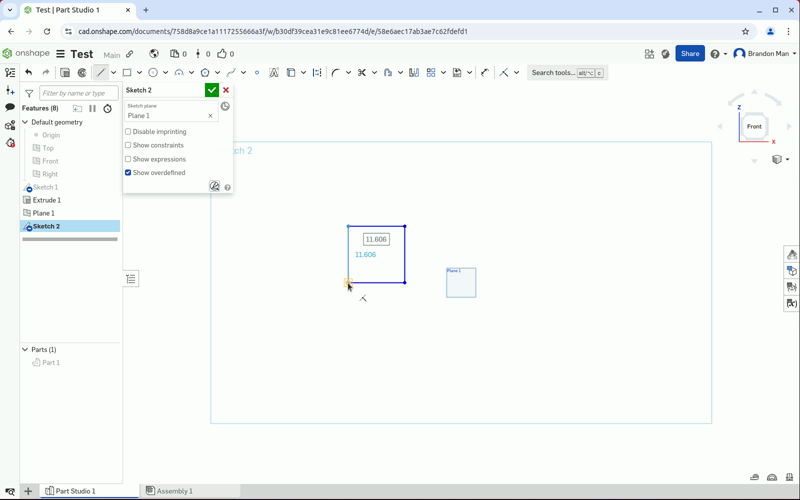
mouse_move(373, 239)
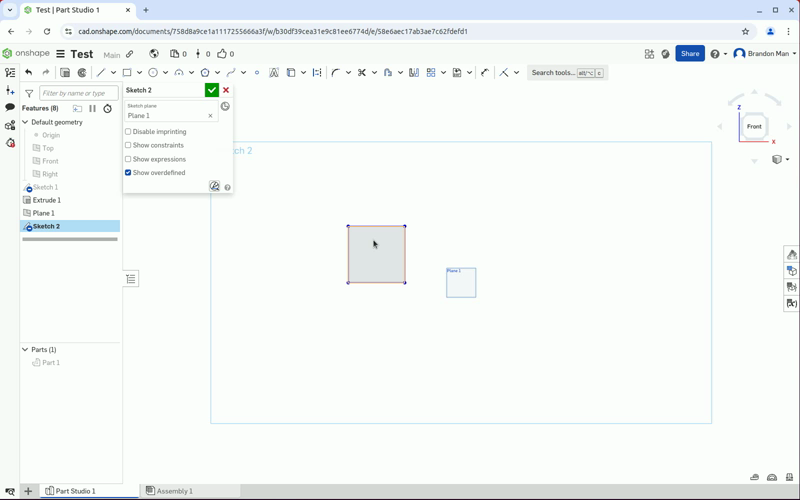
click(373, 239)
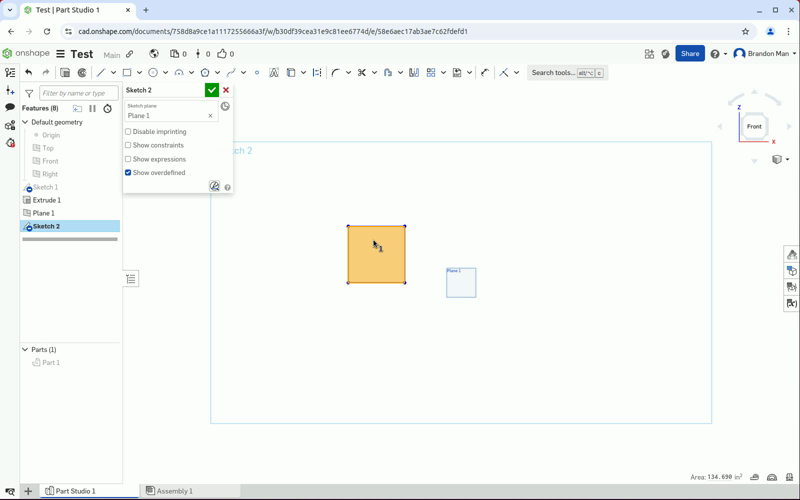
mouse_move(73, 352)
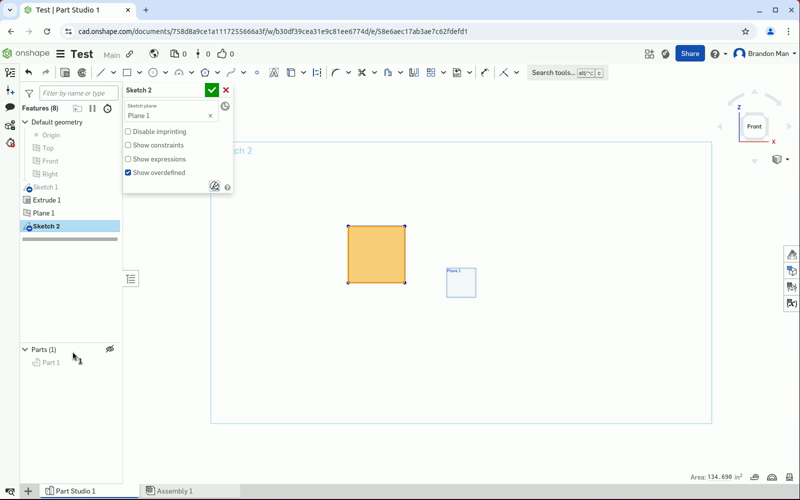
key(shift+y)
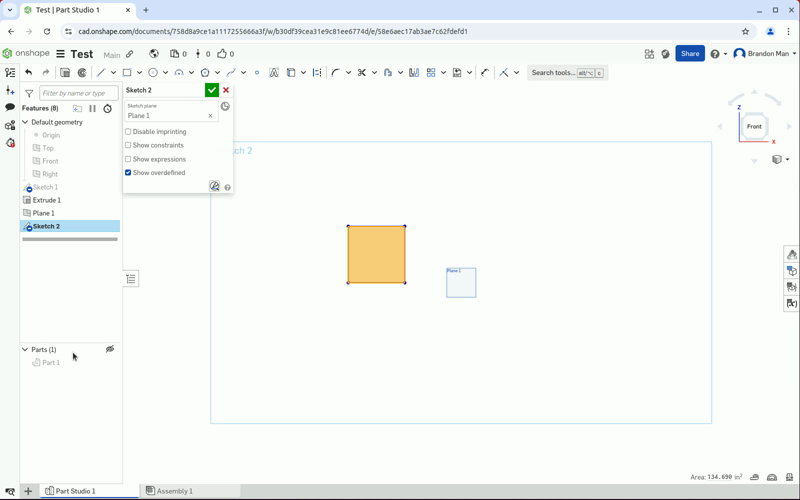
key(shift+e)
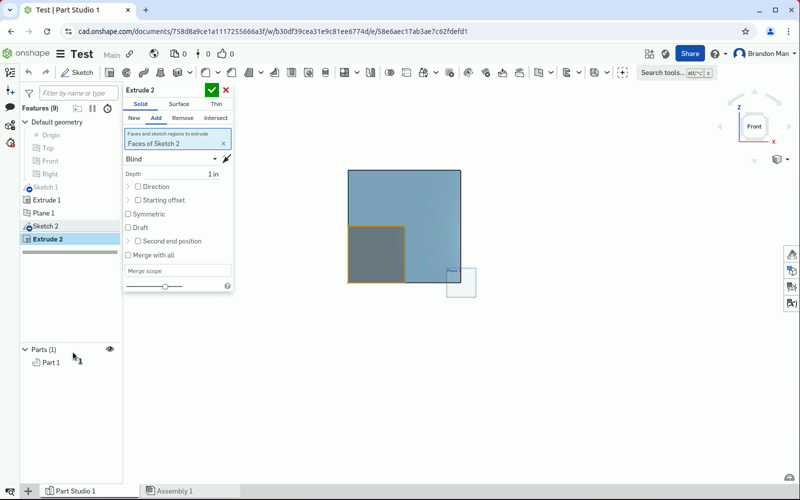
mouse_move(143, 106)
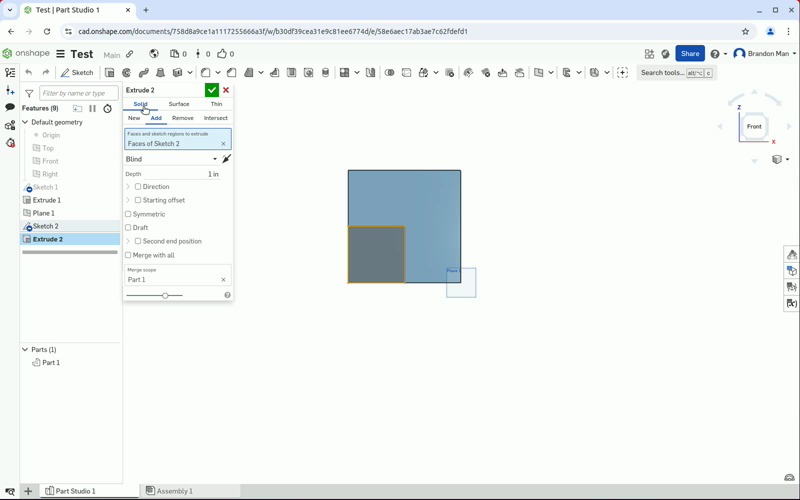
click(143, 106)
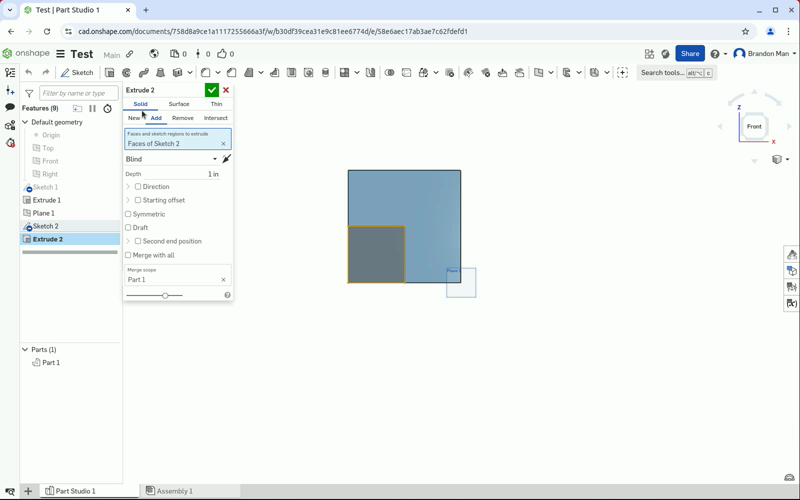
mouse_move(137, 120)
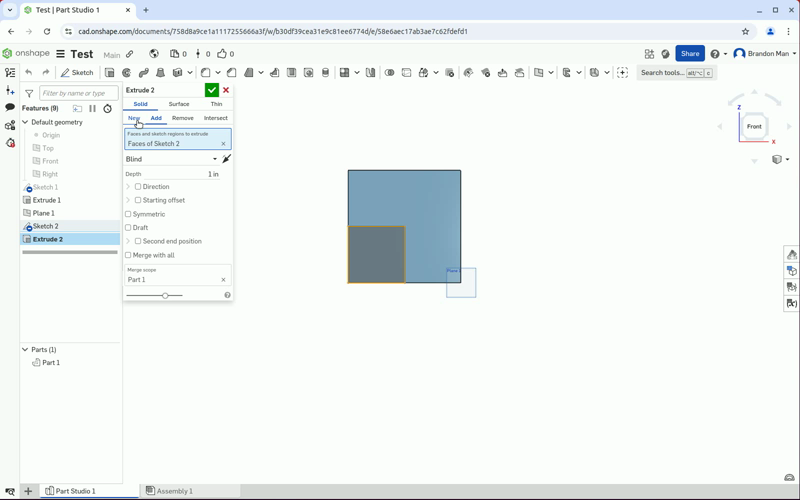
click(137, 120)
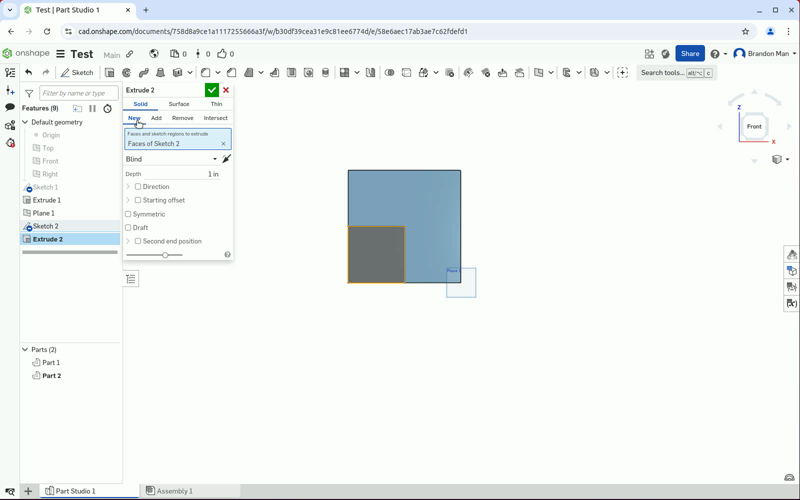
key(tab, 4)
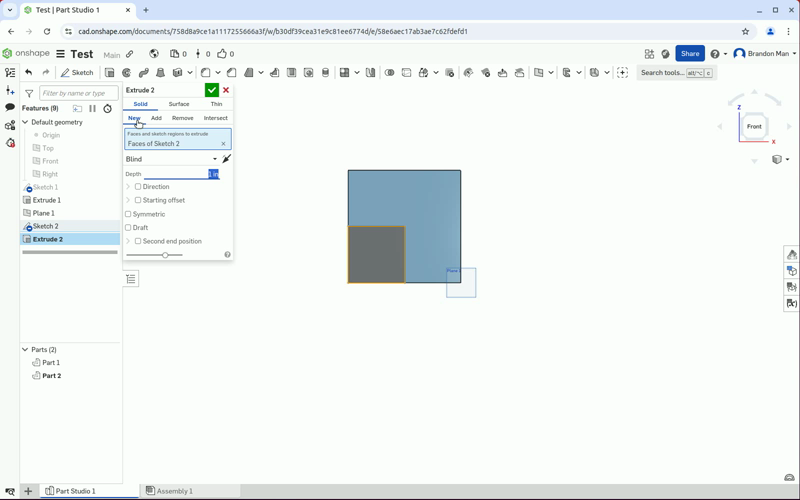
text(11.554)
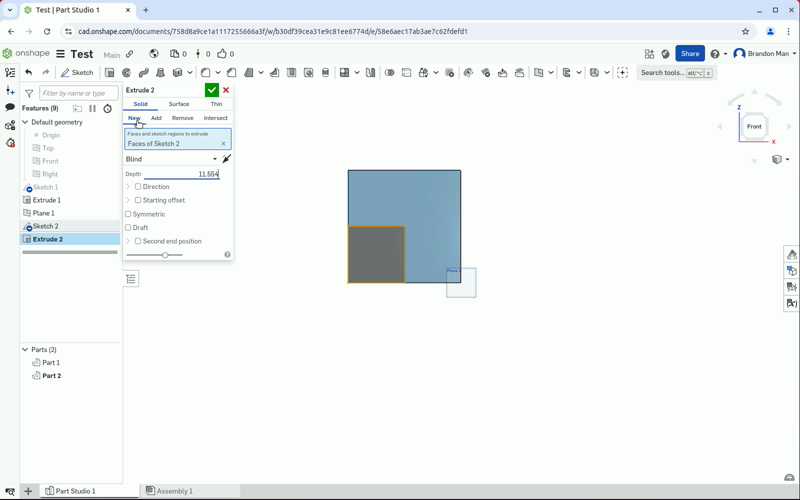
key(enter)
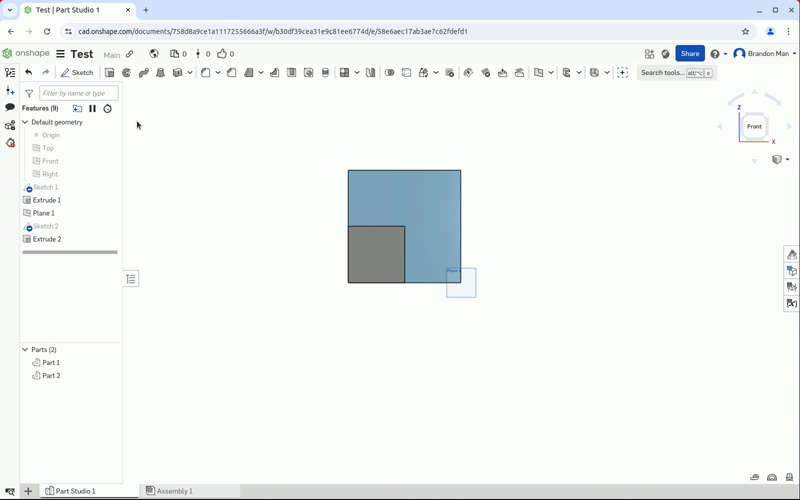
key(shift+h)
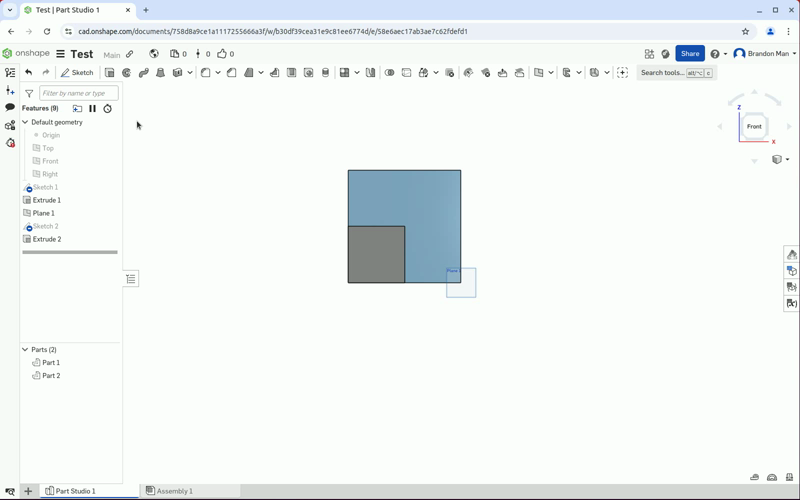
key(shift+h)
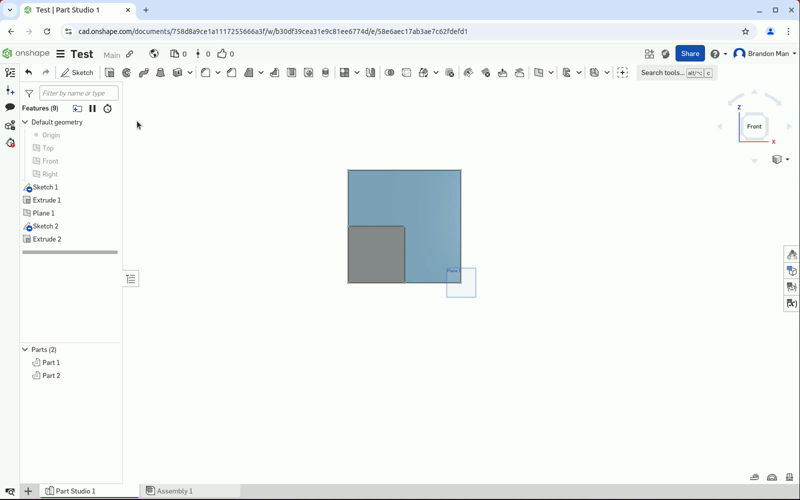
key(shift+7)
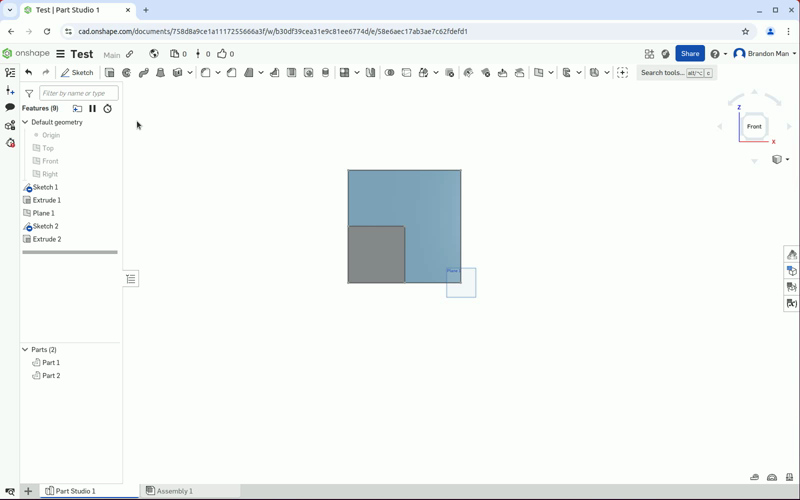
key(left, 2)
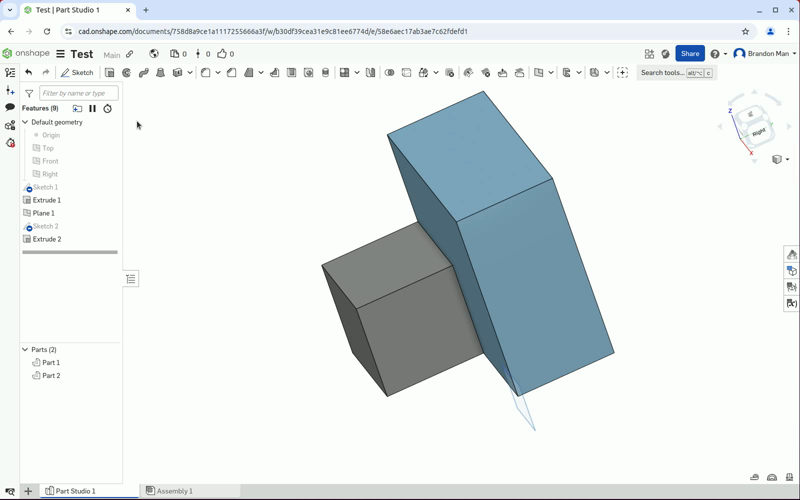
key(down, 2)
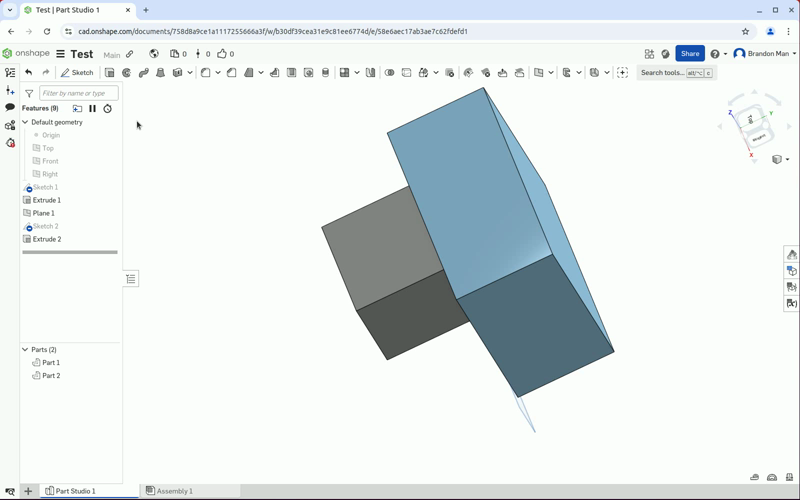
key(up, 2)
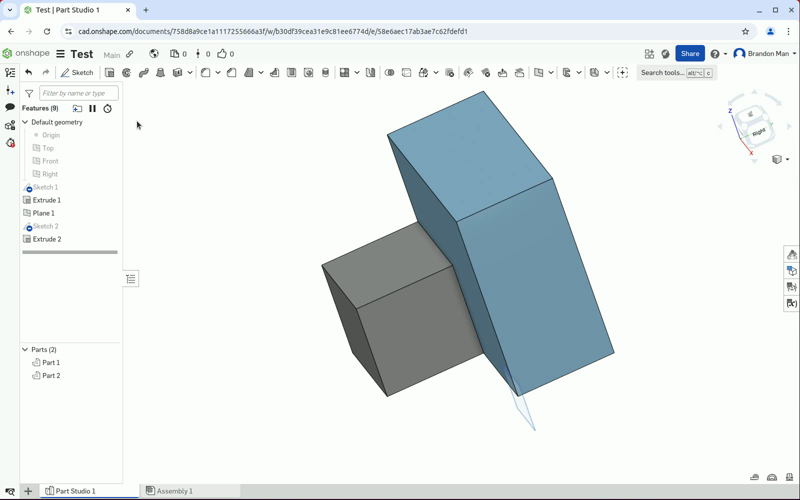
key(right, 2)
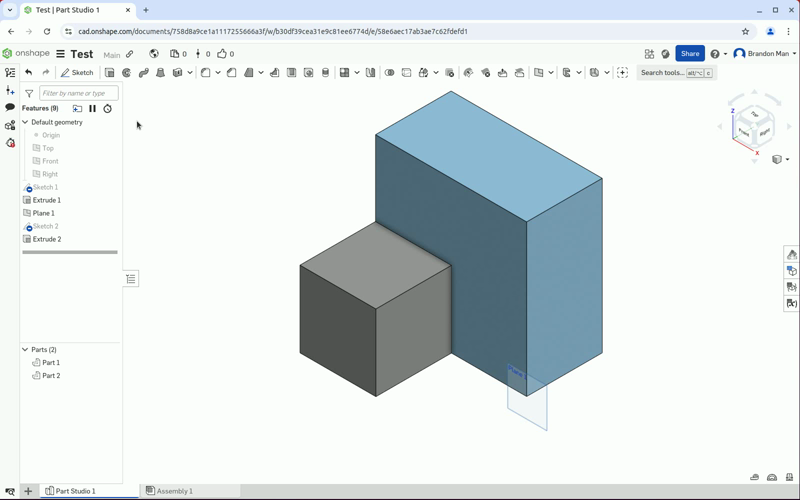
mouse_move(73, 189)
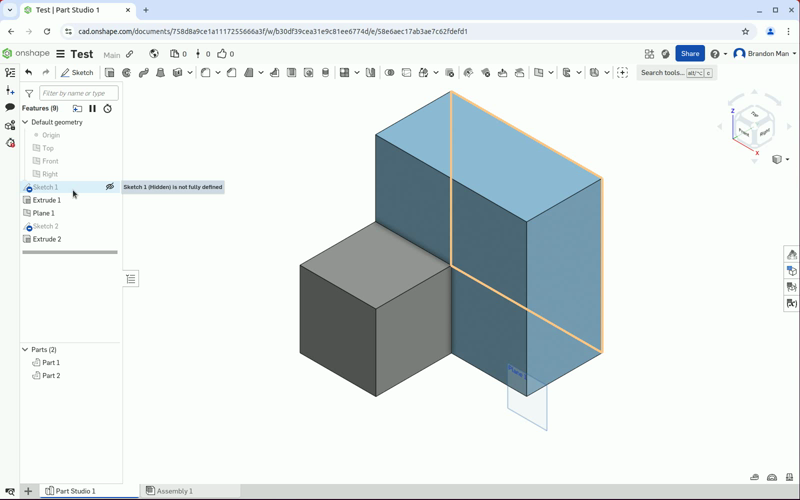
click(73, 189)